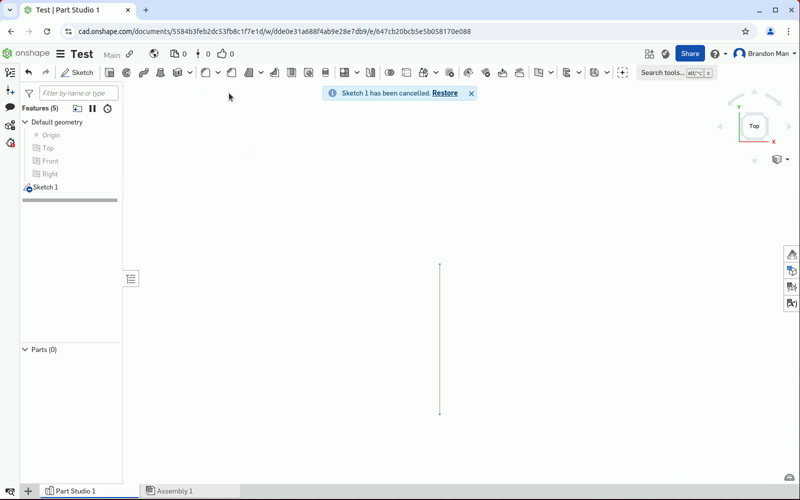
key(shift+h)
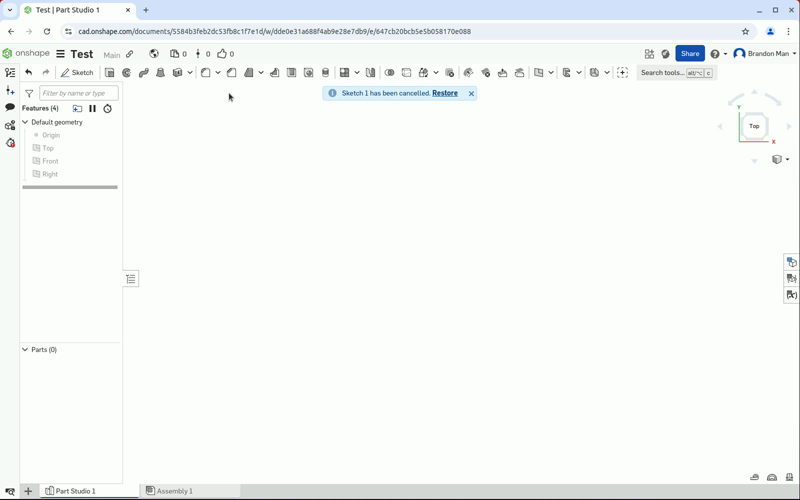
mouse_move(73, 352)
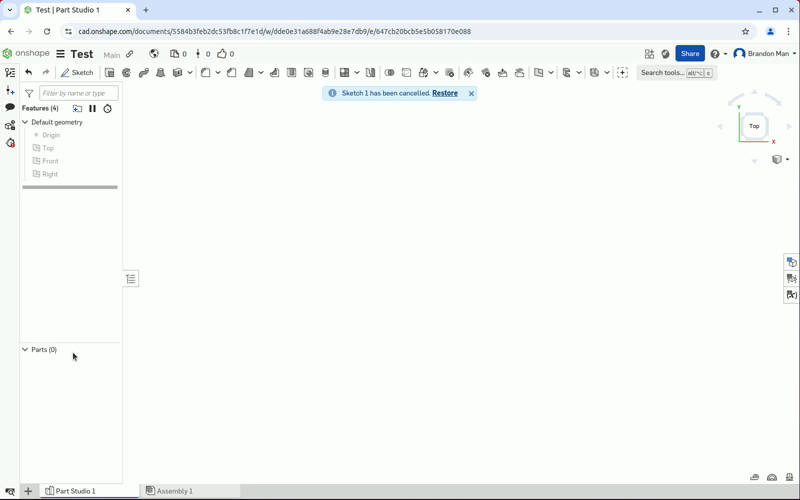
key(y)
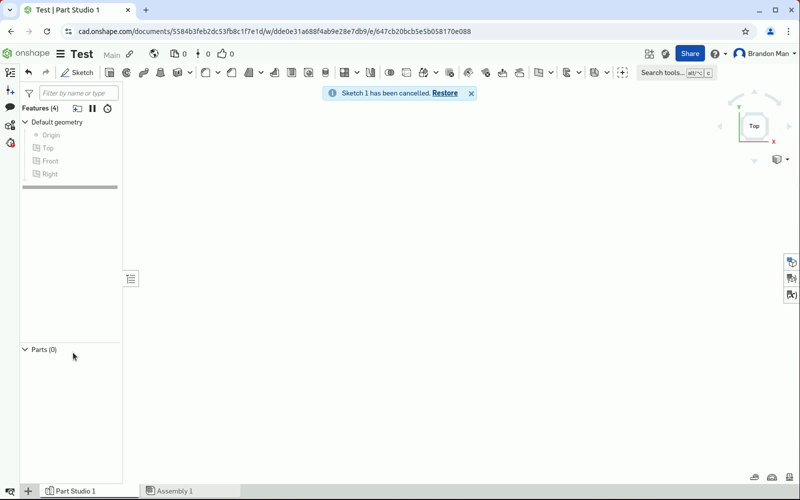
key(shift+p)
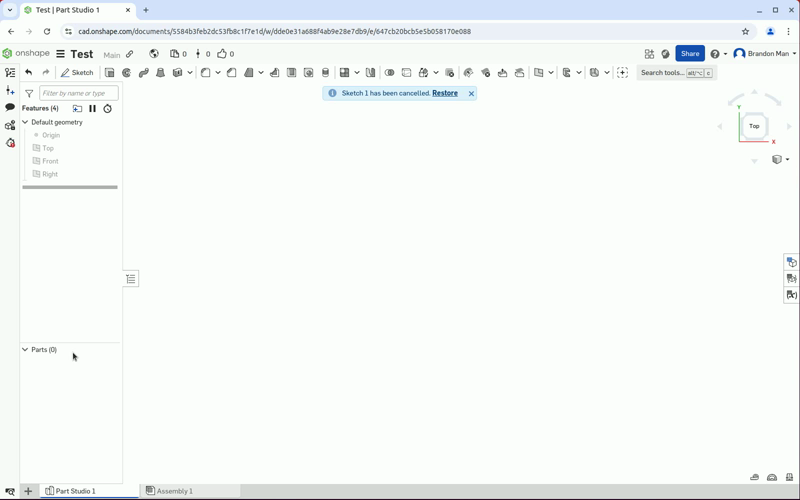
key(space)
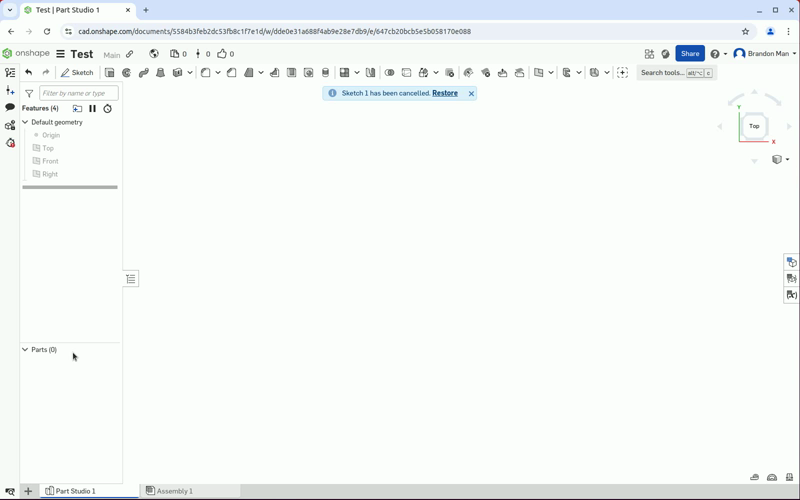
key_down(shift)
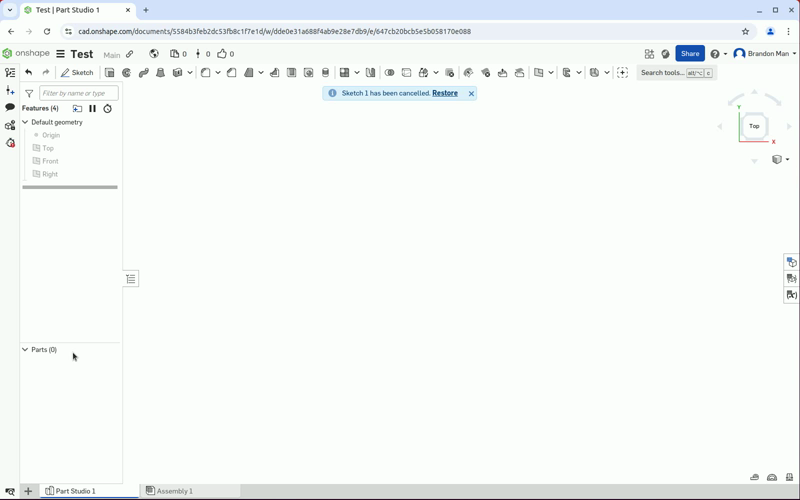
key(up)
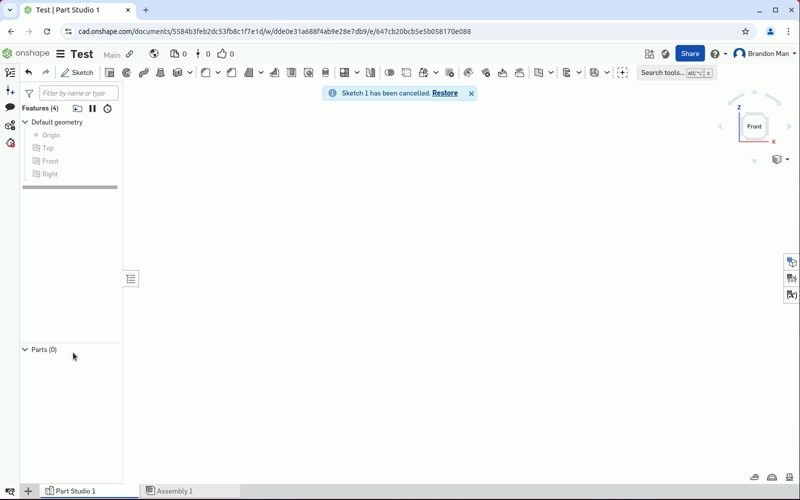
key_up(shift)
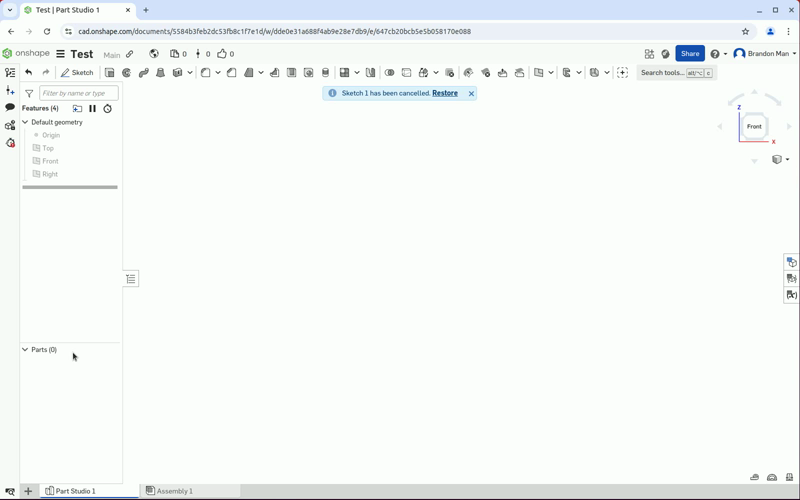
mouse_move(73, 352)
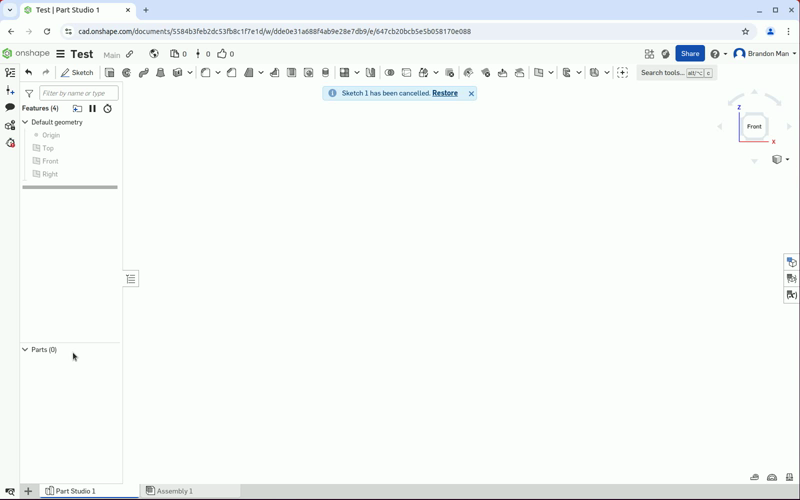
key(shift+y)
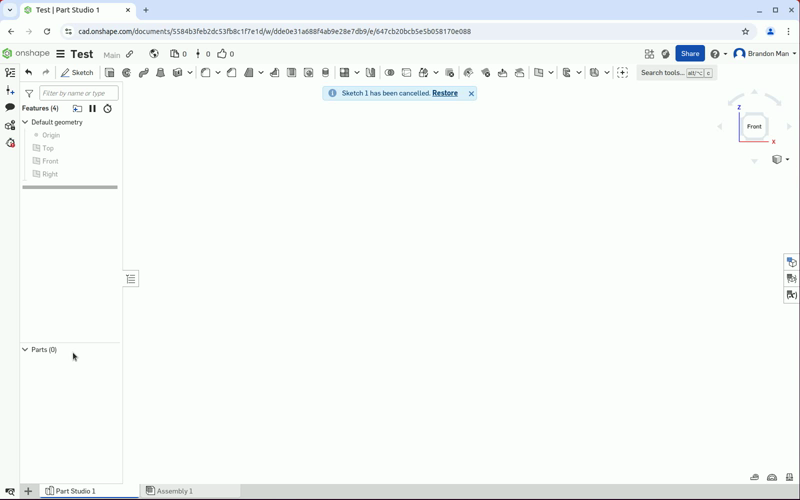
key(shift+s)
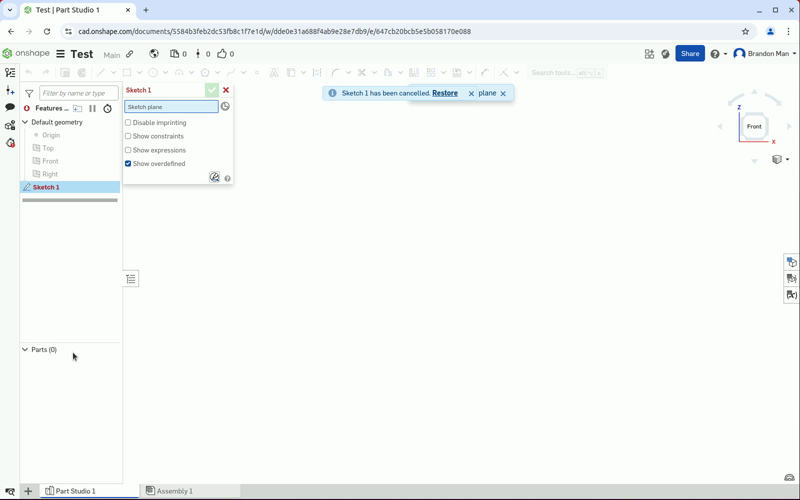
mouse_move(73, 163)
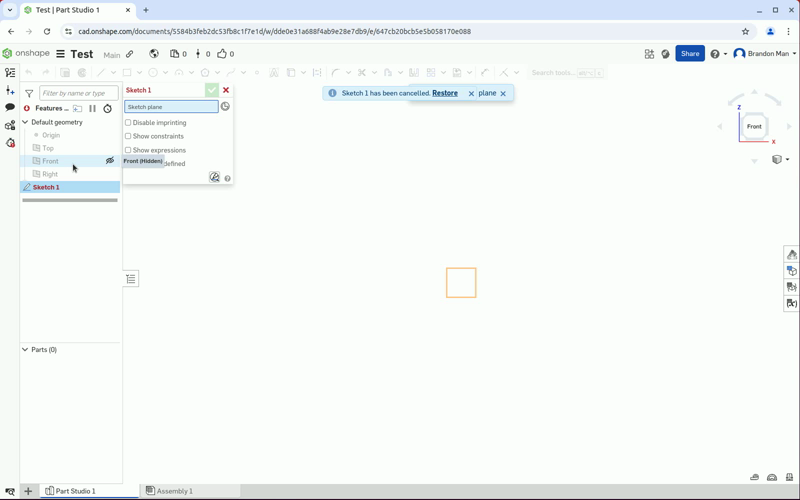
click(73, 163)
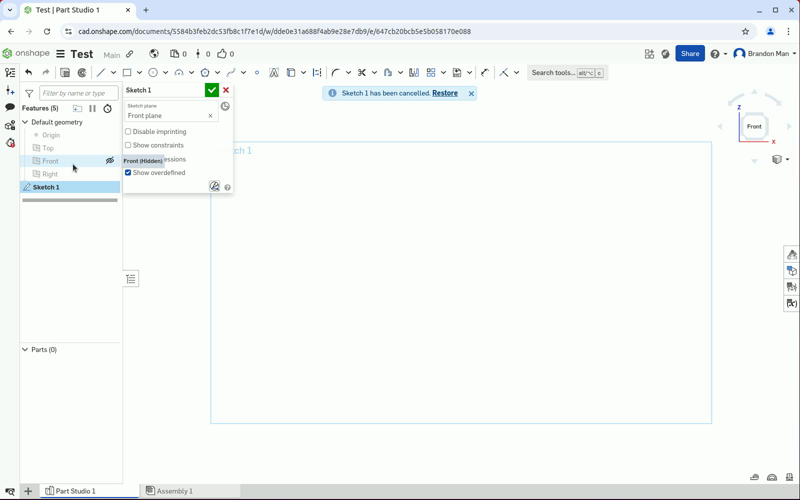
mouse_move(73, 352)
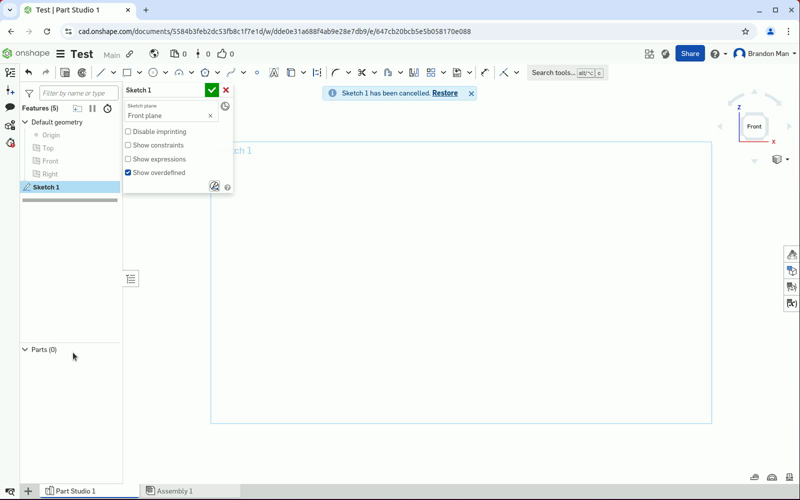
key(y)
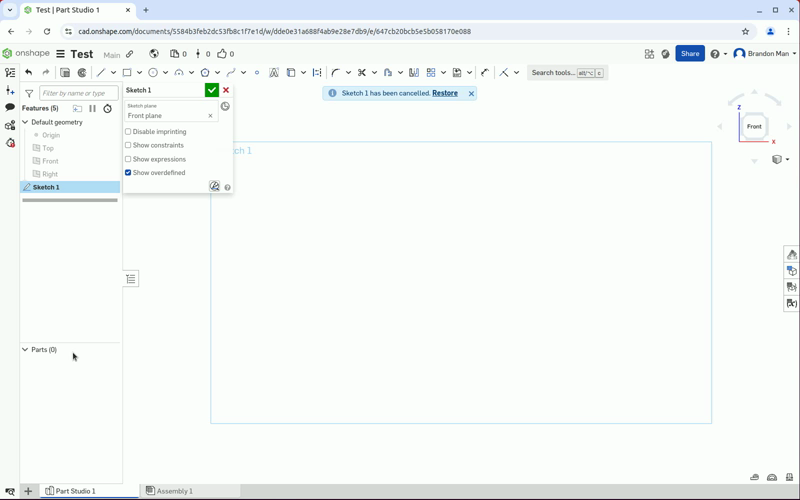
key(l)
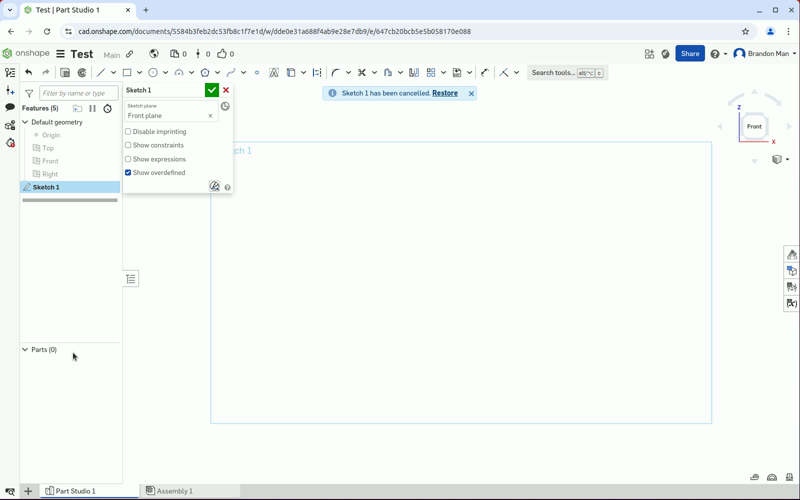
key_down(shift)
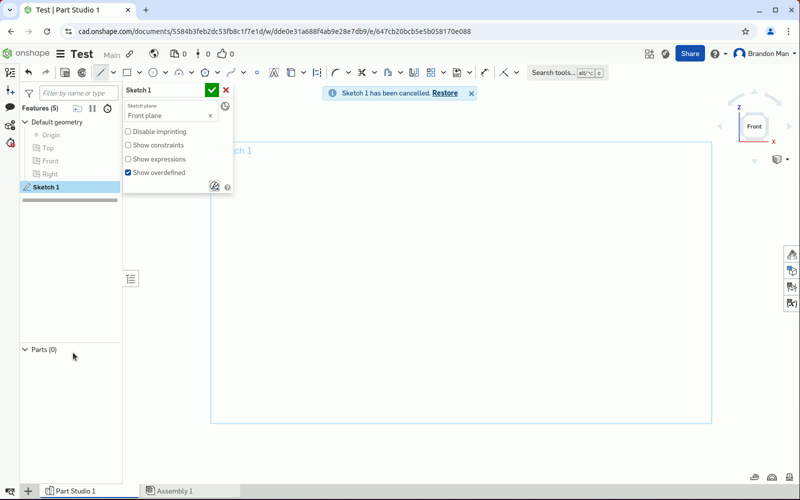
mouse_move(398, 395)
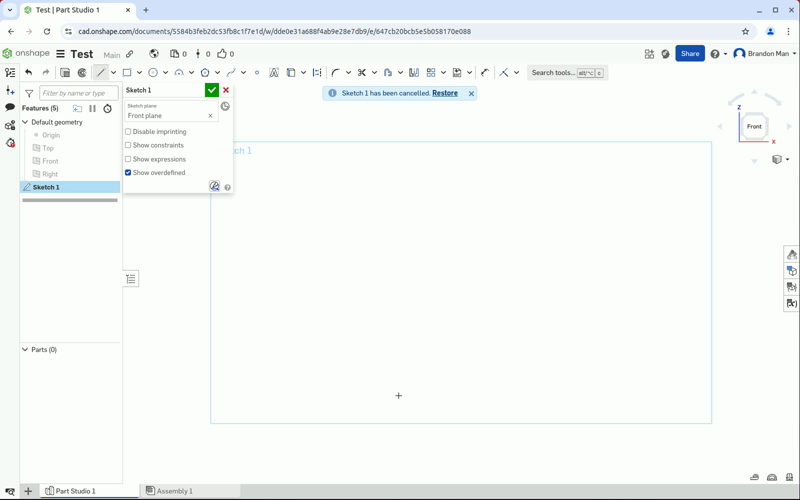
click(398, 395)
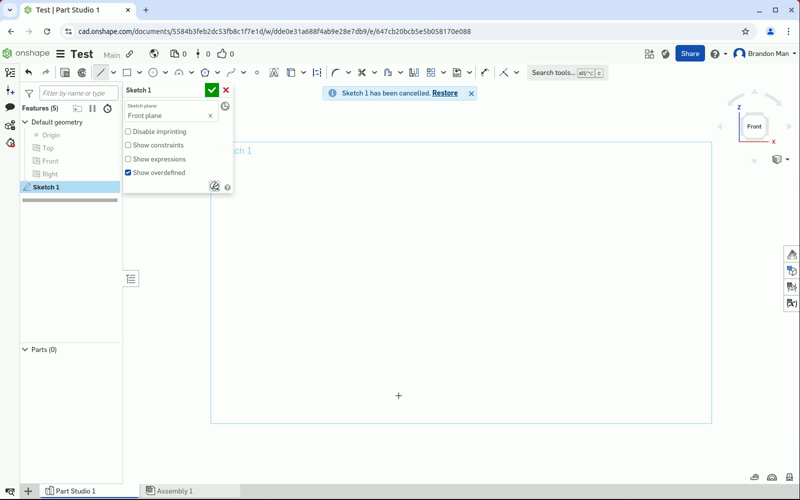
key_up(shift)
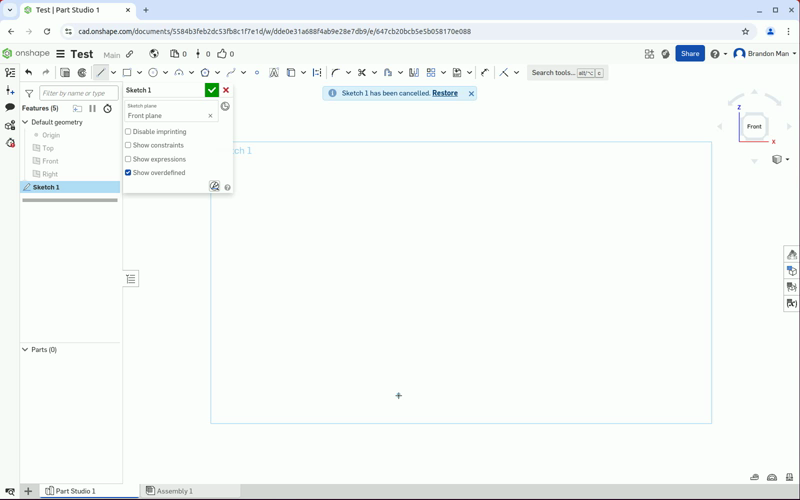
key_down(shift)
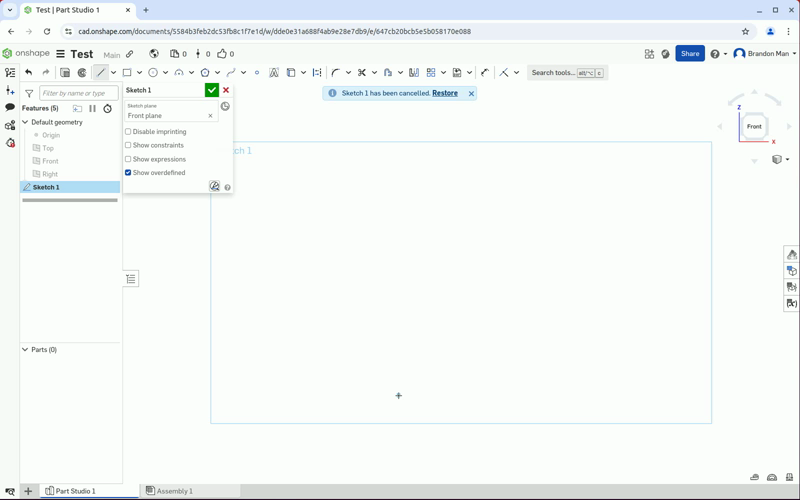
mouse_move(523, 395)
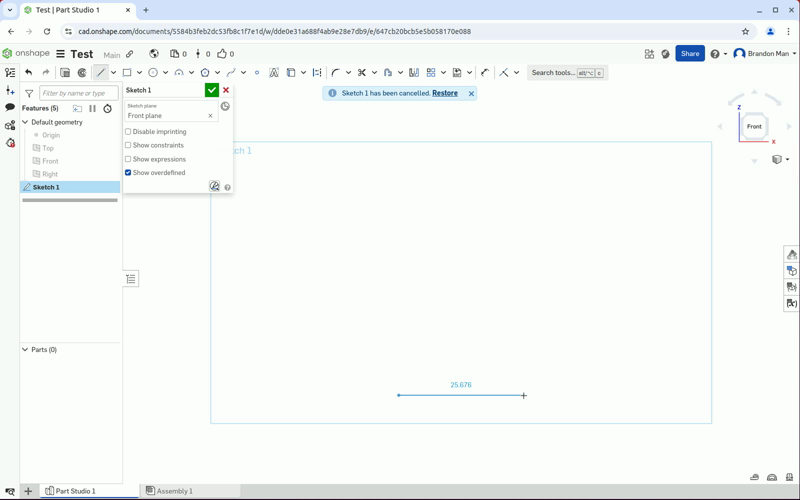
click(523, 395)
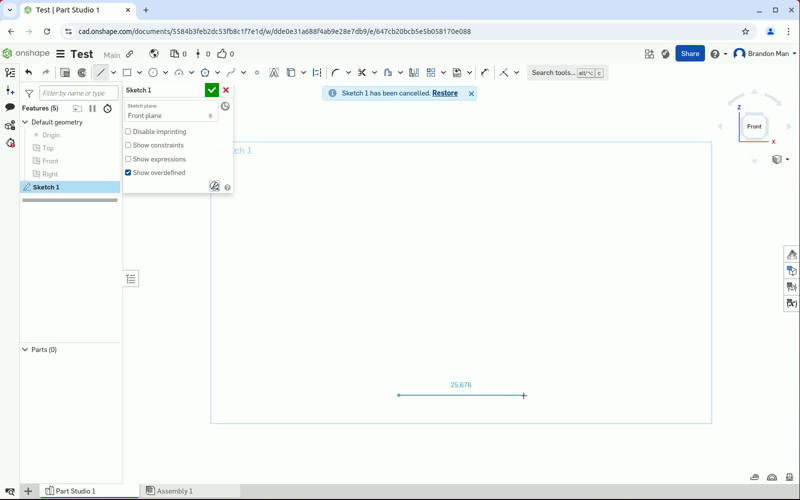
key_up(shift)
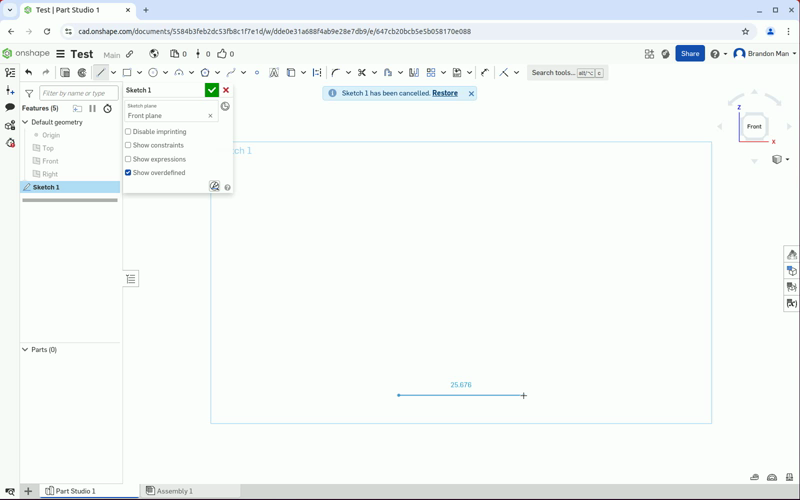
key_down(shift)
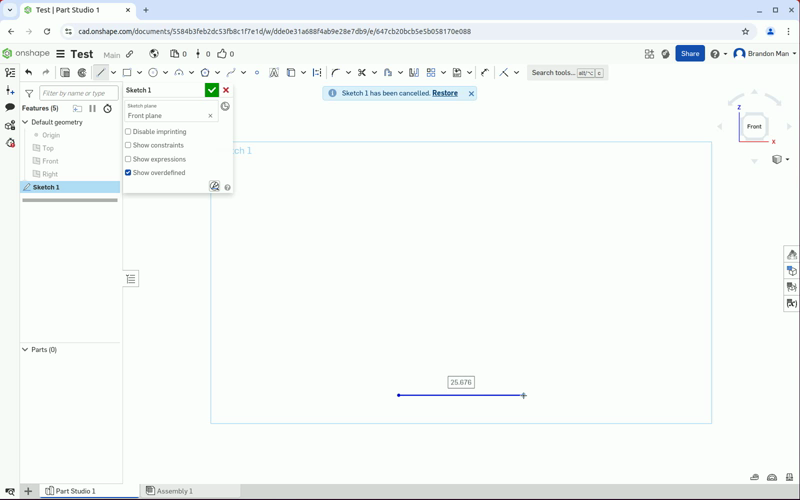
mouse_move(523, 282)
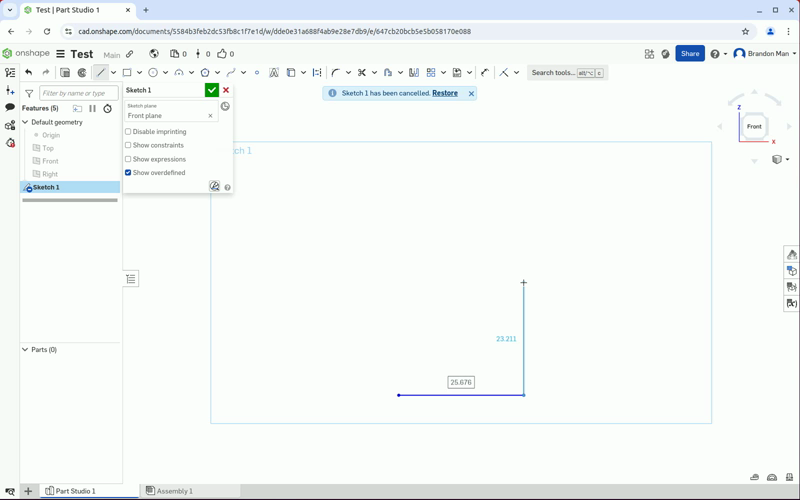
click(523, 282)
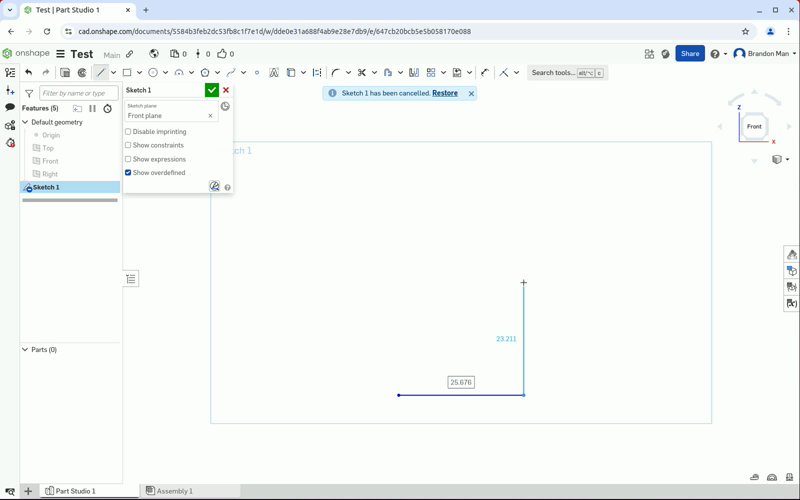
key_up(shift)
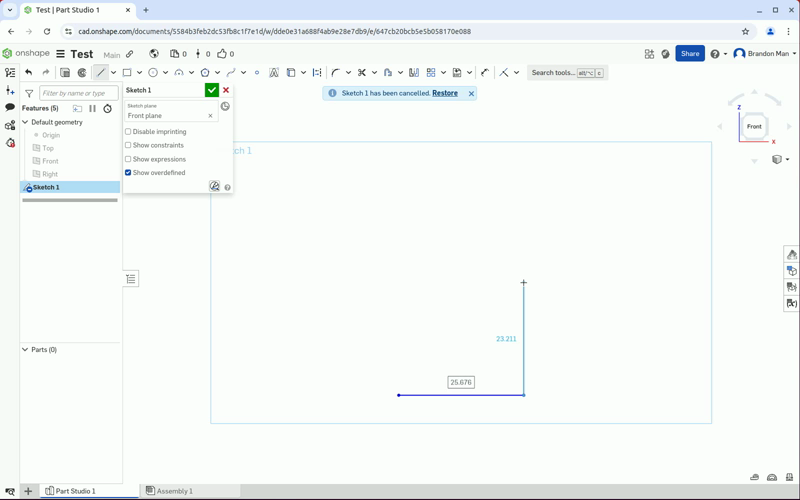
key(esc)
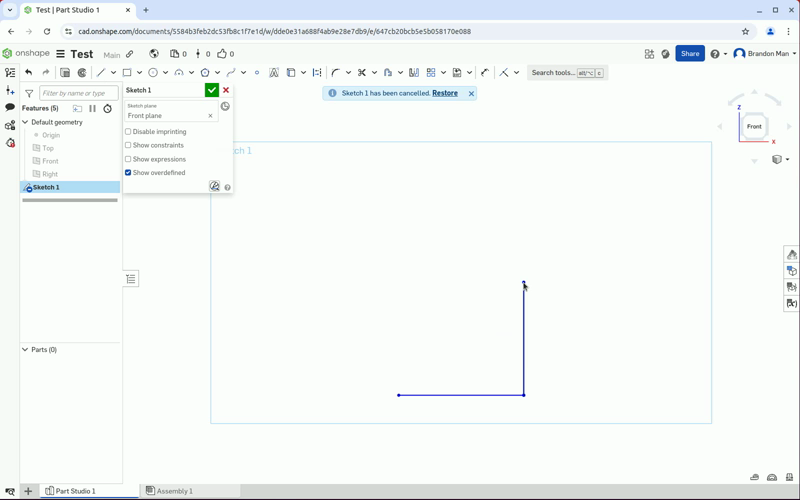
key(a)
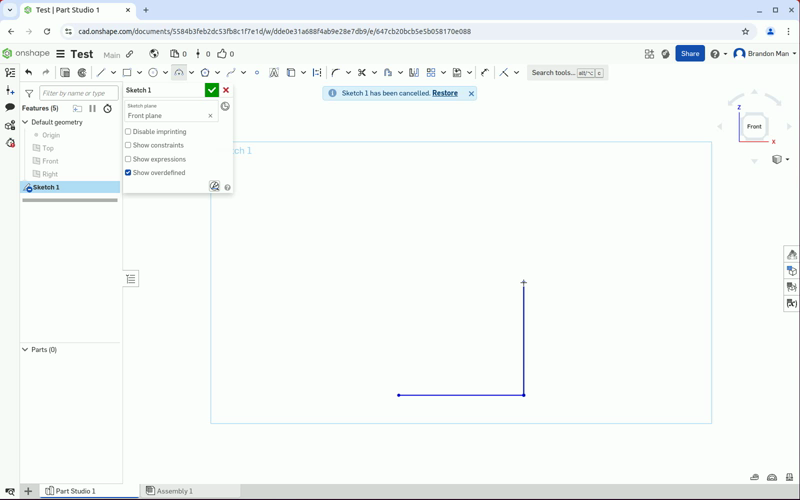
mouse_move(523, 282)
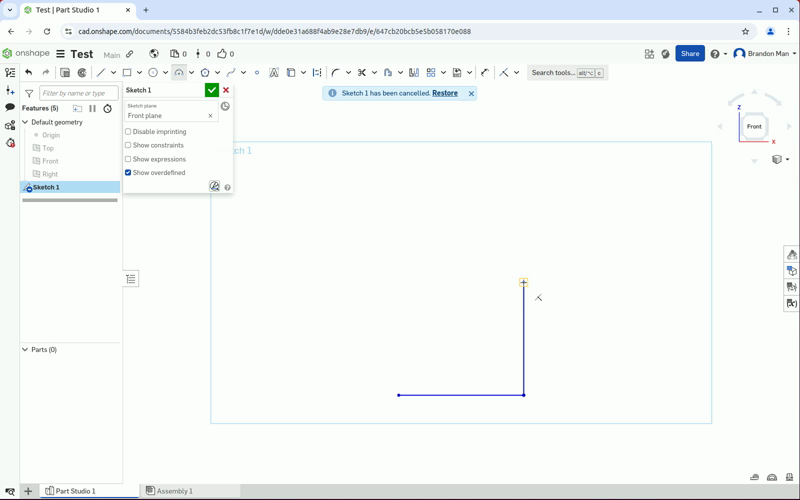
click(523, 282)
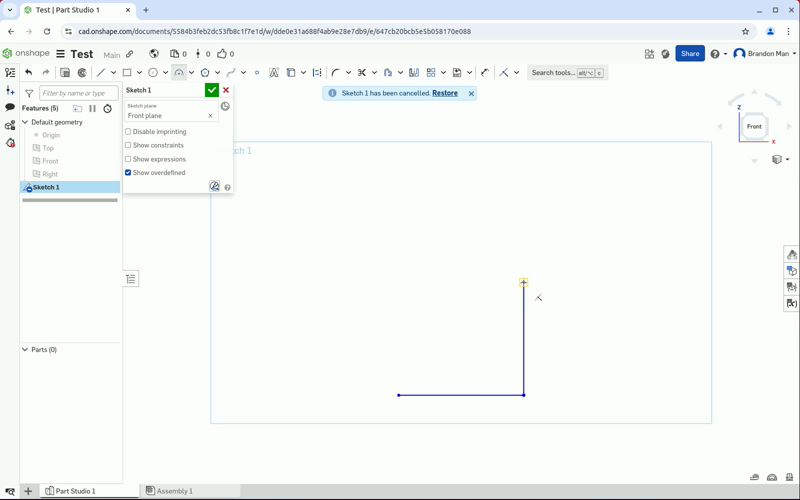
key_down(shift)
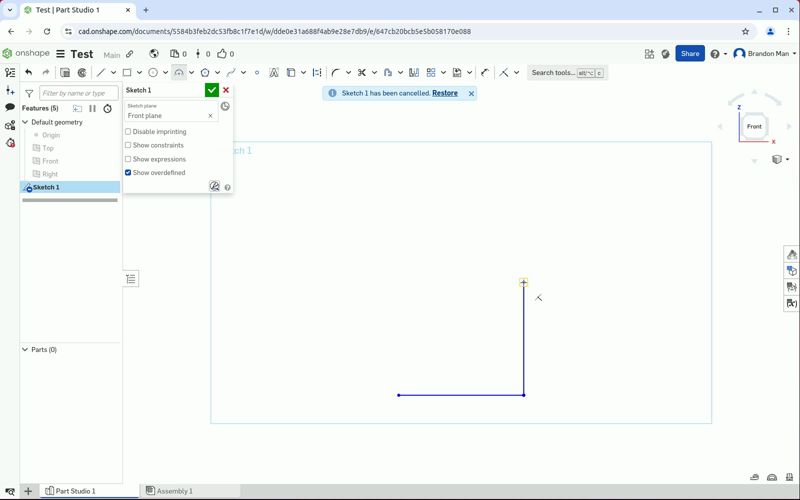
mouse_move(398, 282)
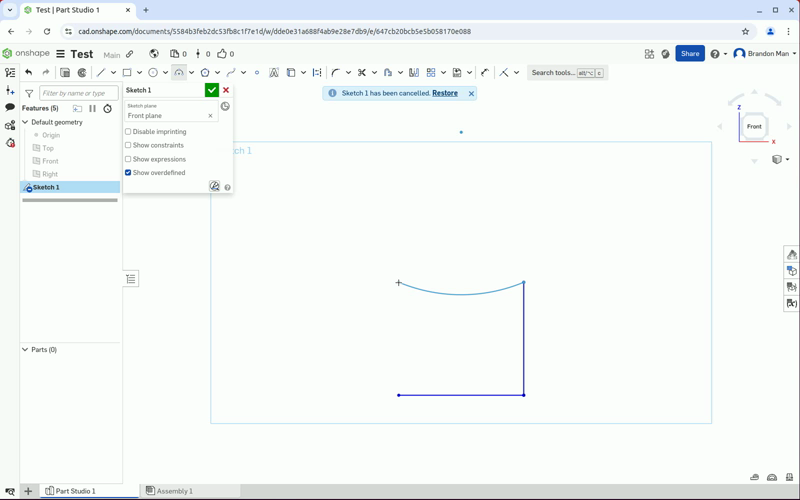
click(398, 282)
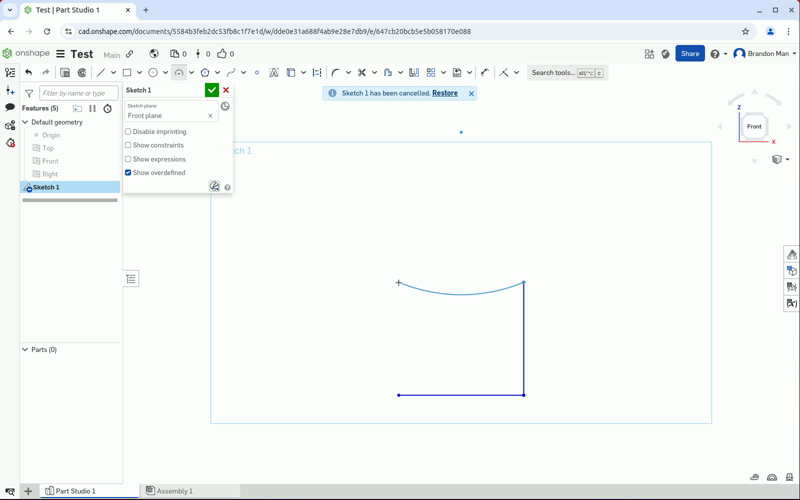
mouse_move(461, 344)
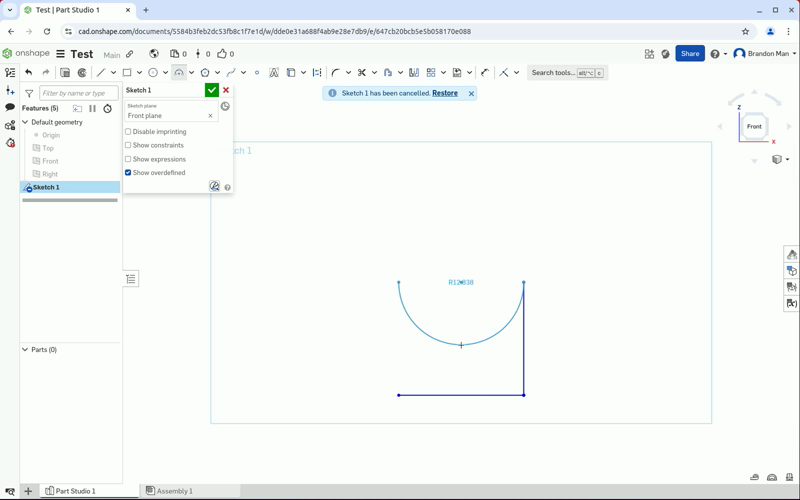
click(461, 344)
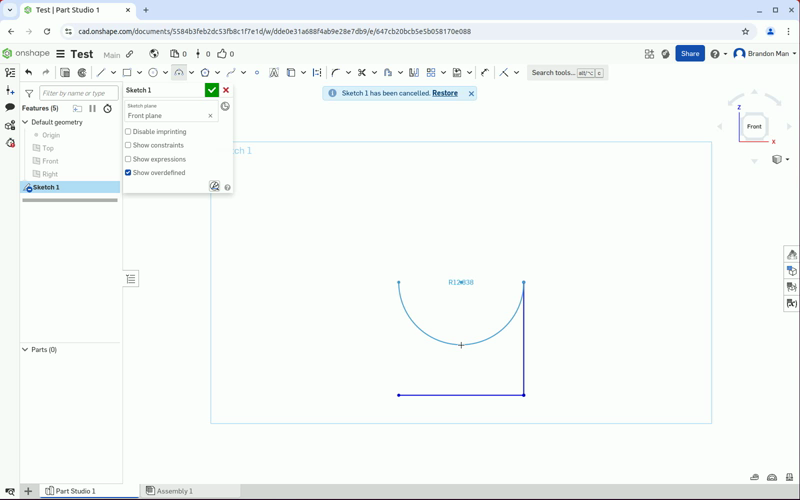
key_up(shift)
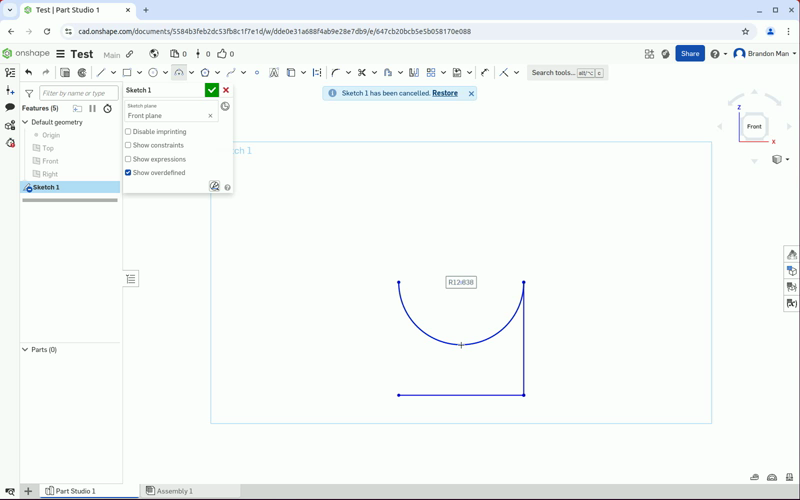
key(esc)
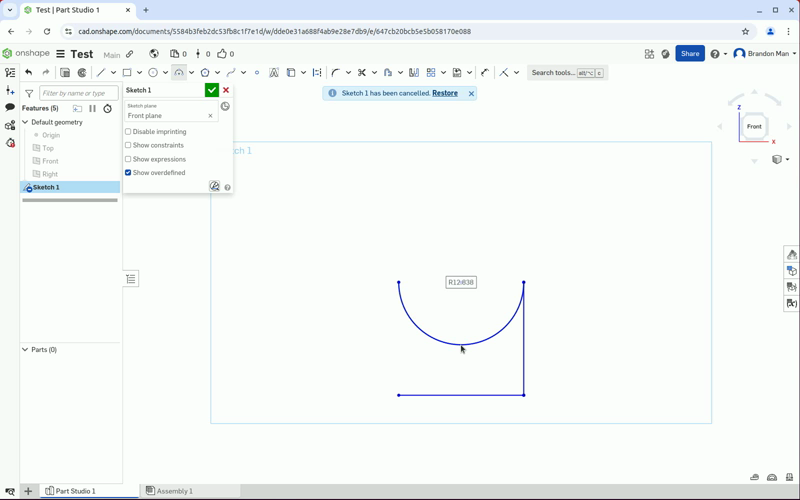
key(l)
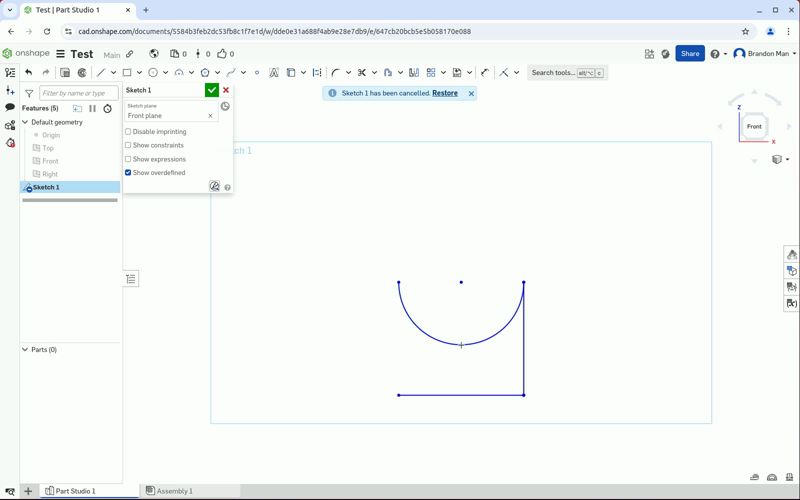
mouse_move(398, 282)
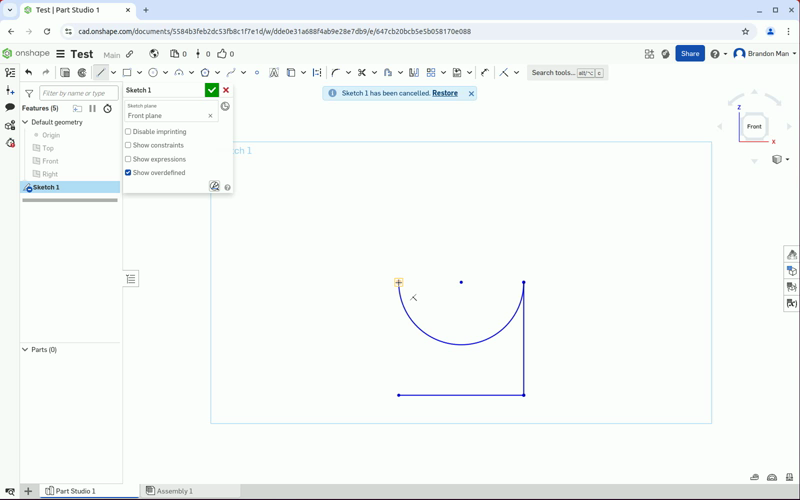
click(398, 282)
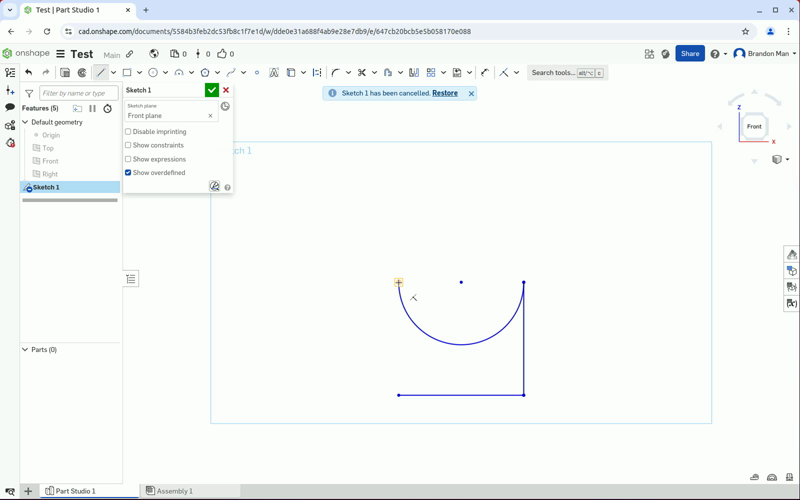
key_down(shift)
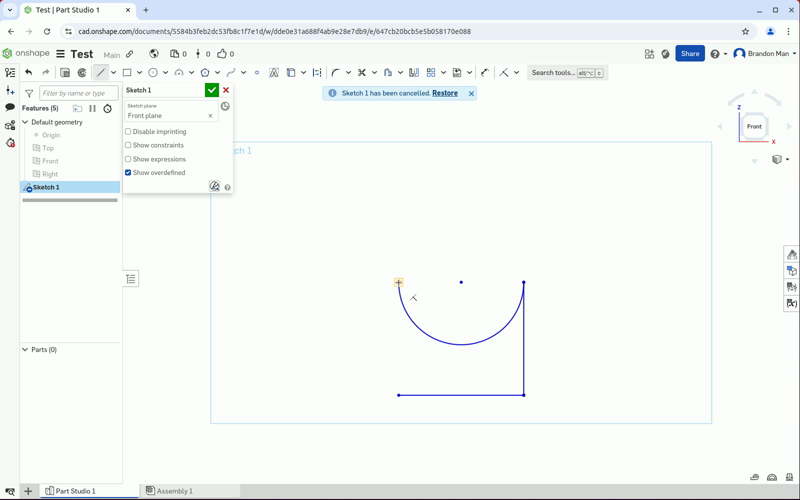
mouse_move(398, 395)
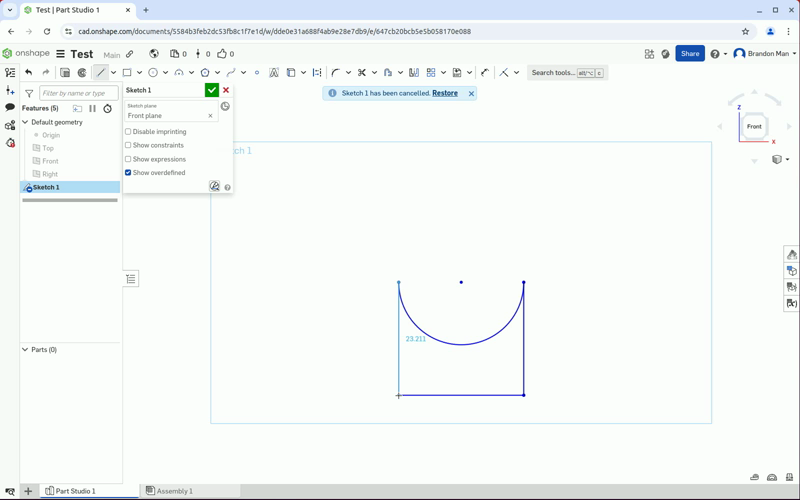
key_up(shift)
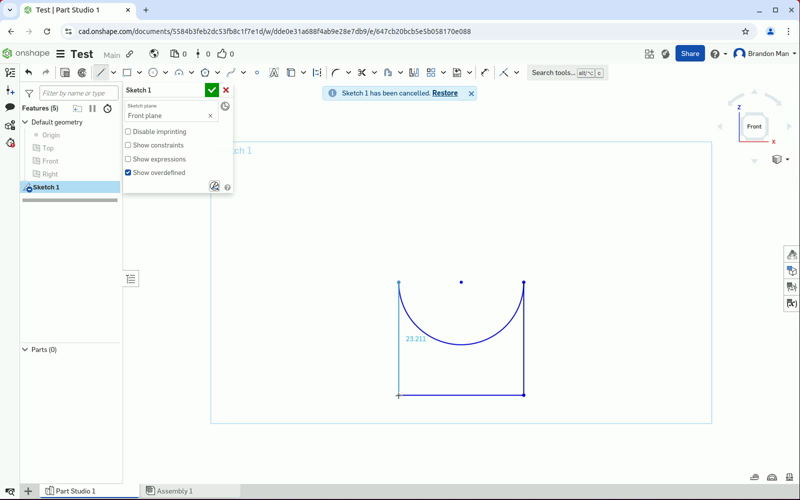
click(398, 395)
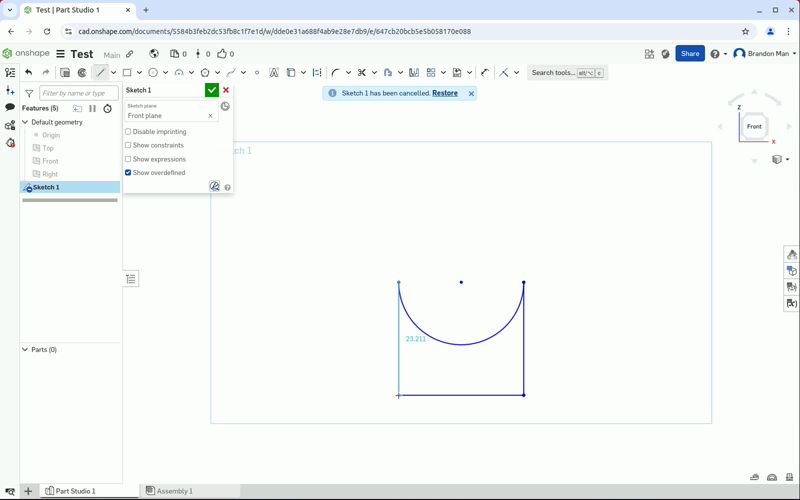
key(esc)
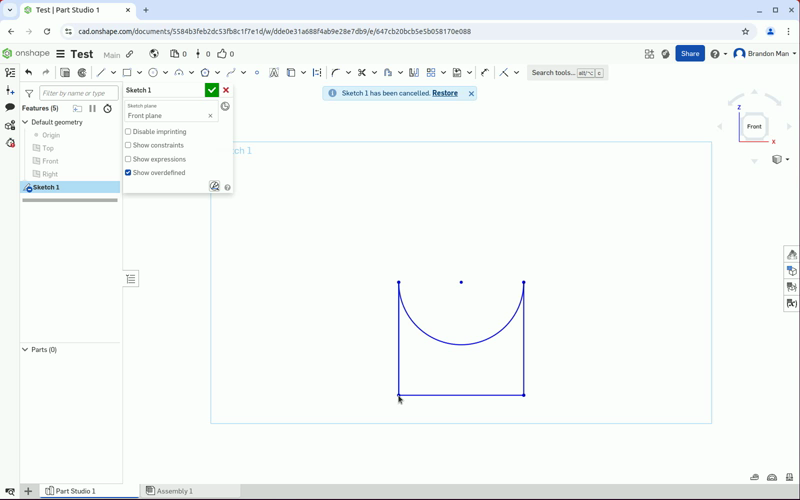
mouse_move(511, 337)
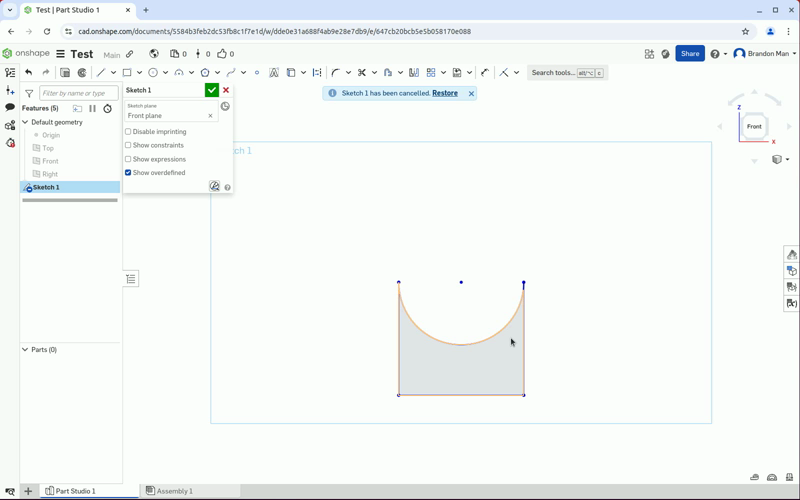
scroll(6)
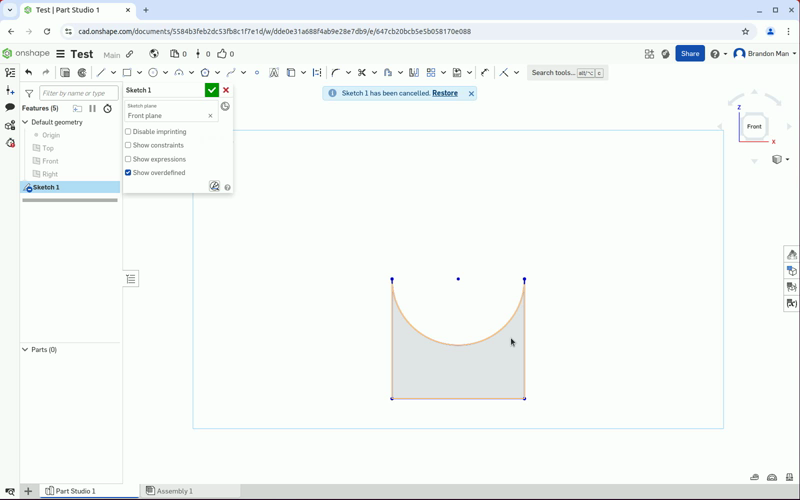
scroll(6)
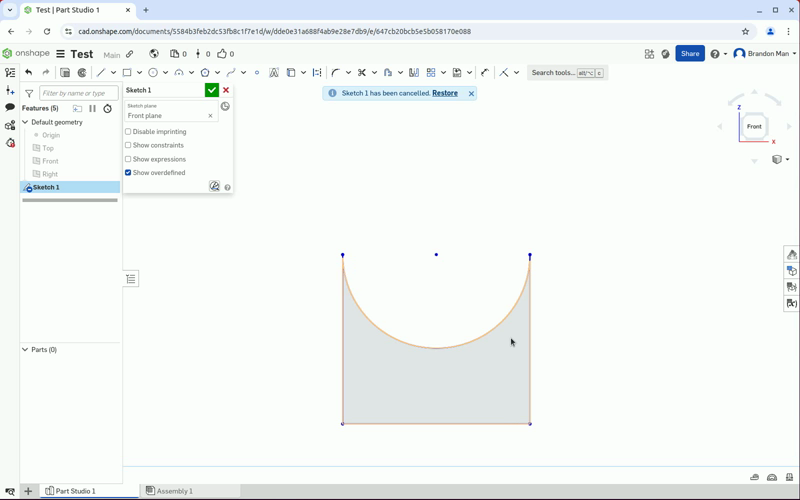
scroll(6)
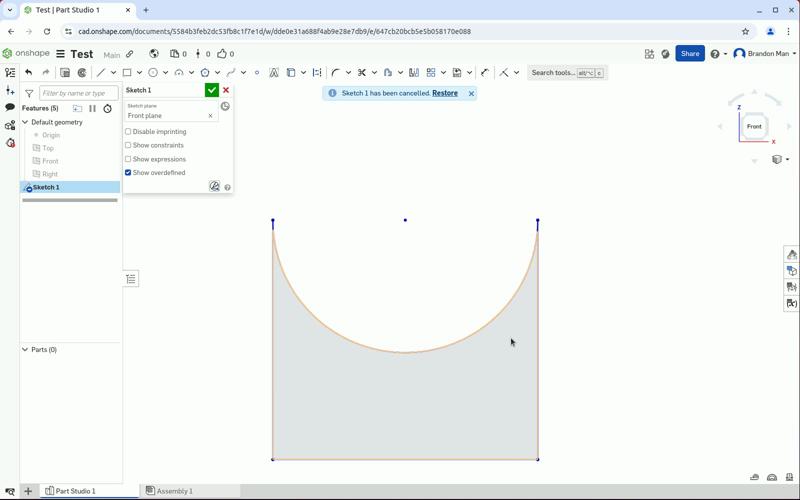
scroll(6)
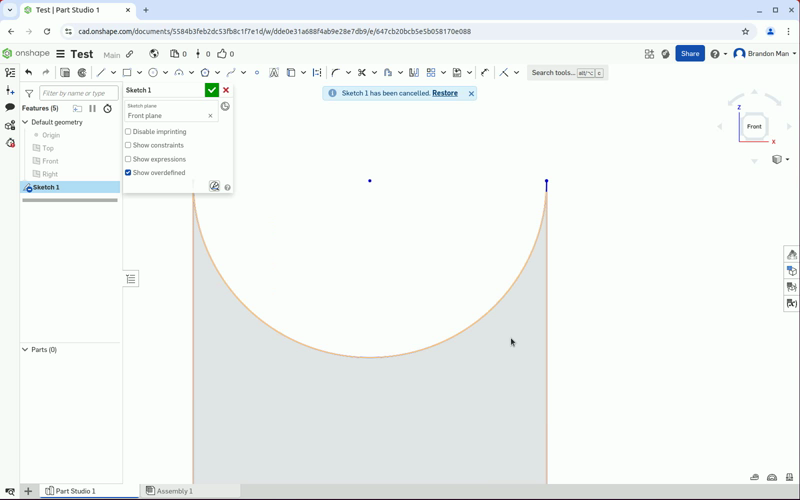
scroll(6)
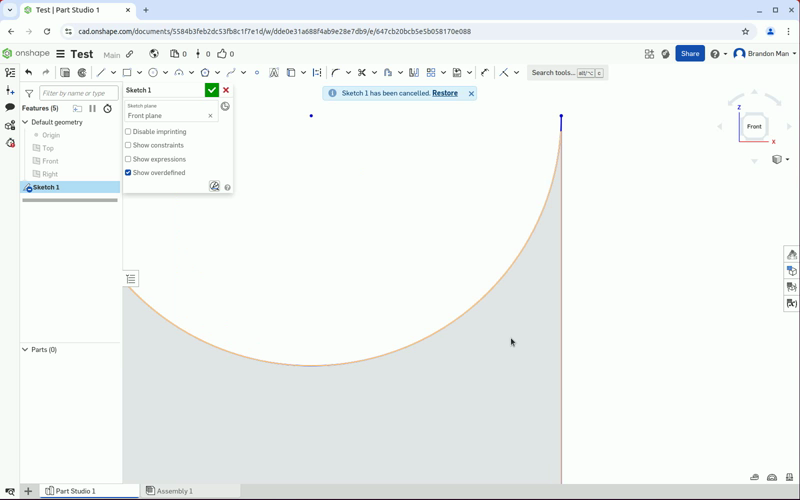
scroll(6)
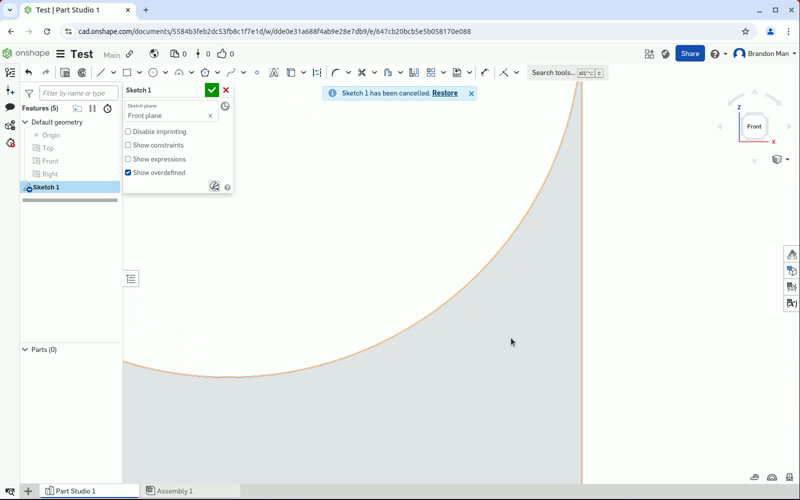
scroll(6)
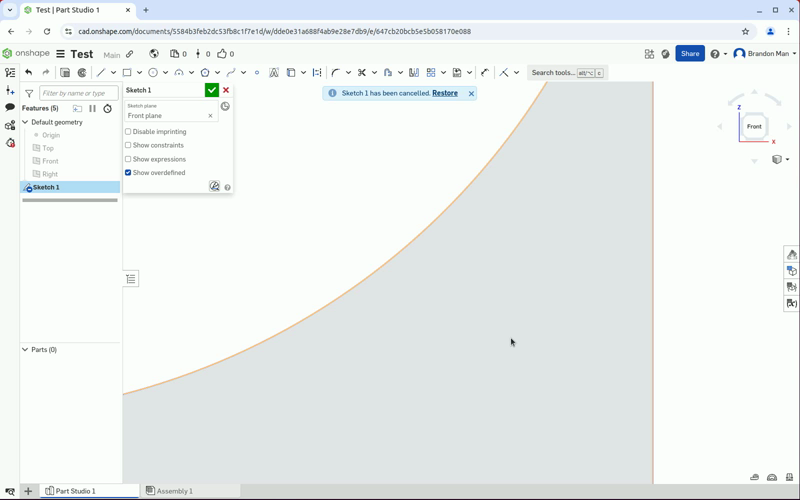
click(511, 337)
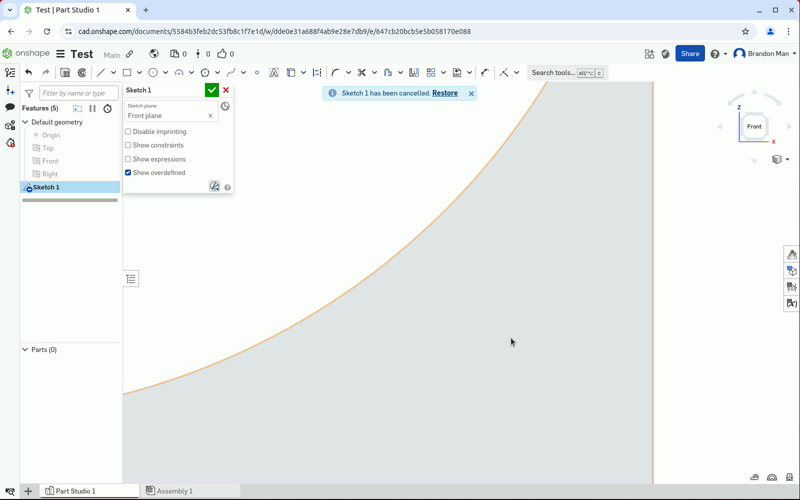
scroll(-6)
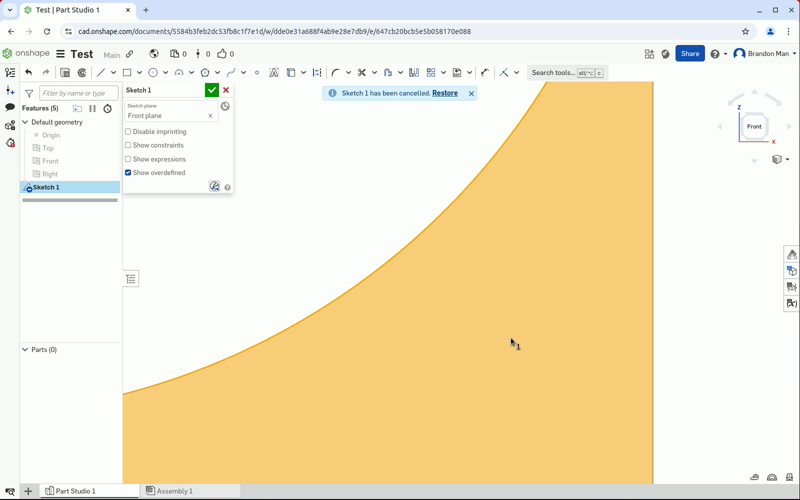
scroll(-6)
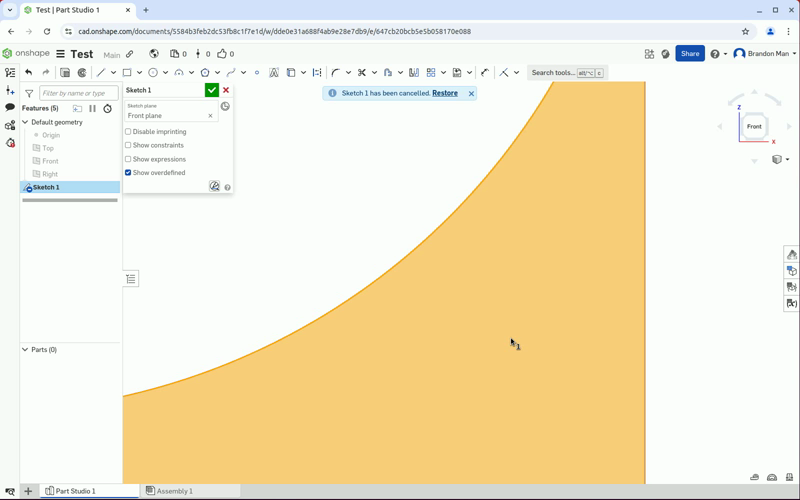
scroll(-6)
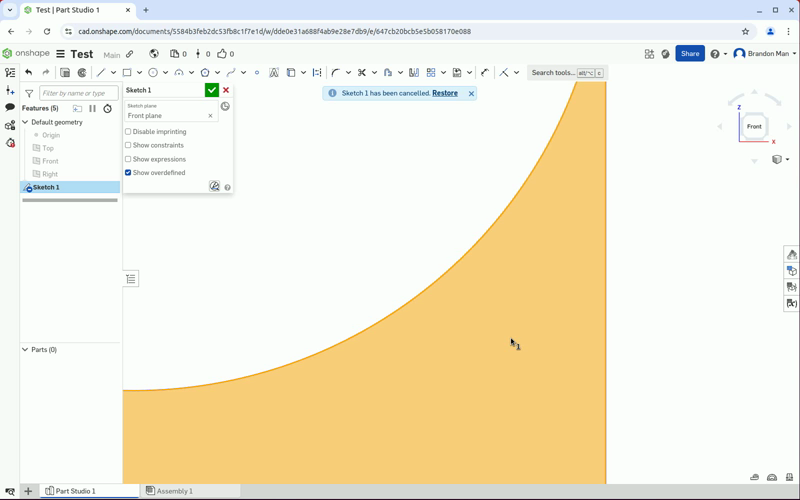
scroll(-6)
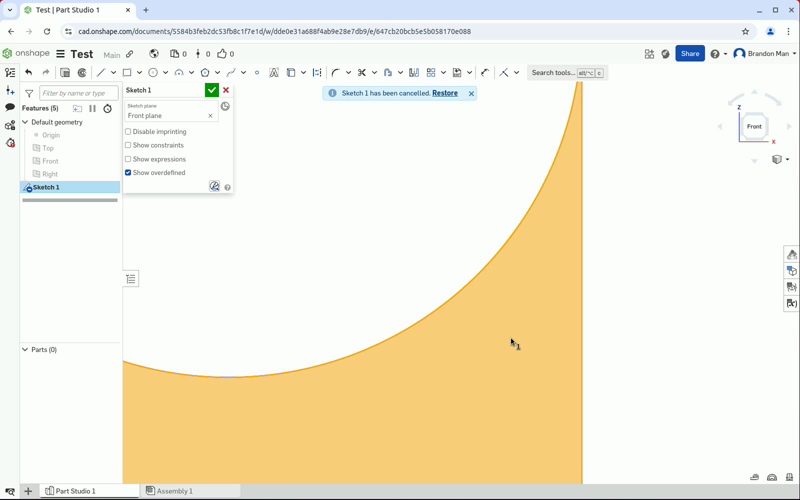
scroll(-6)
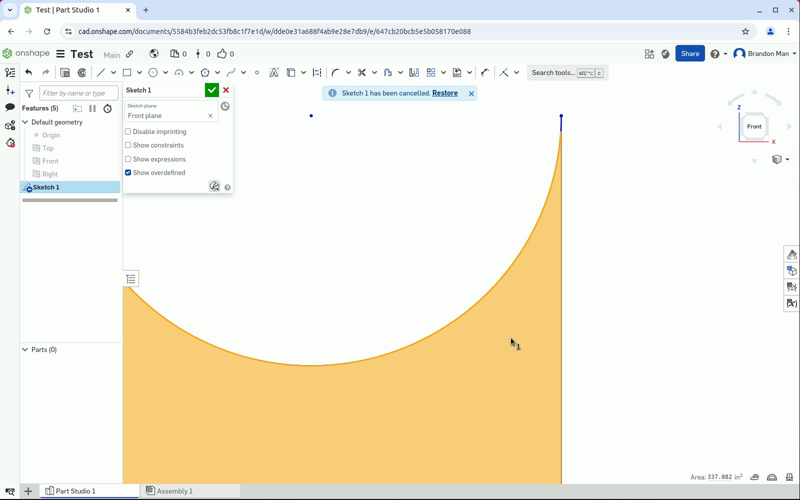
scroll(-6)
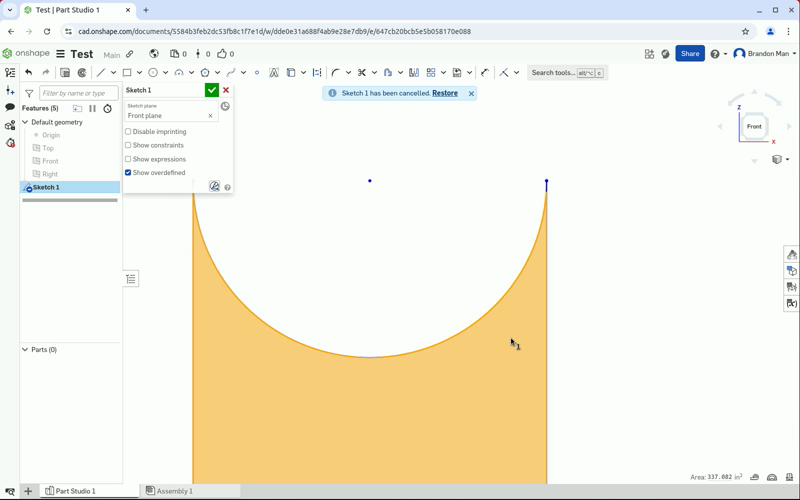
scroll(-6)
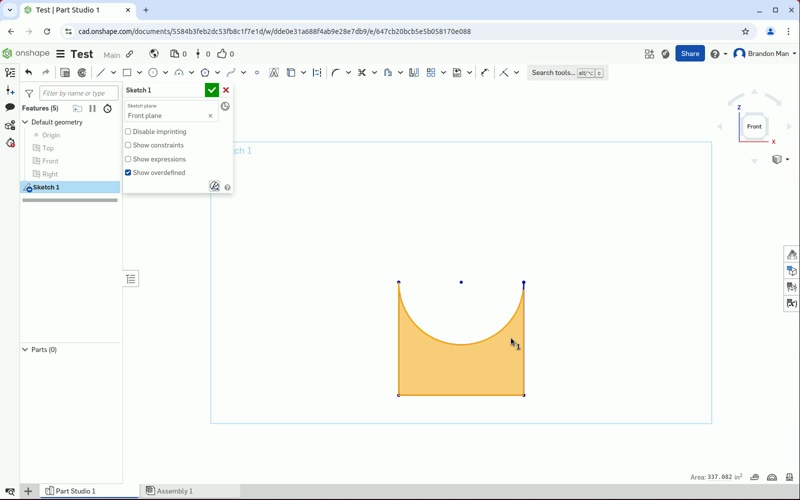
mouse_move(73, 352)
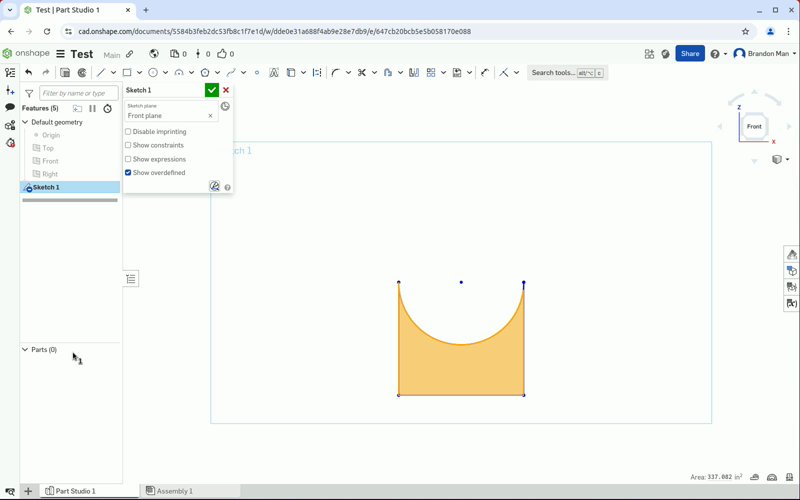
key(shift+y)
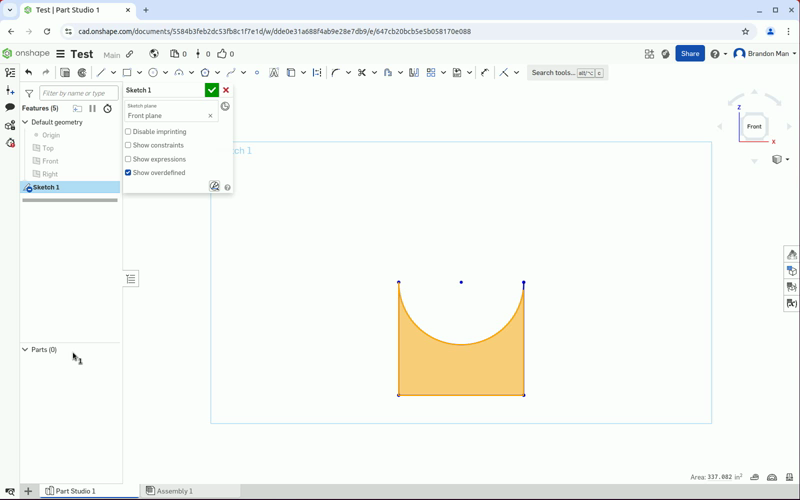
key(shift+e)
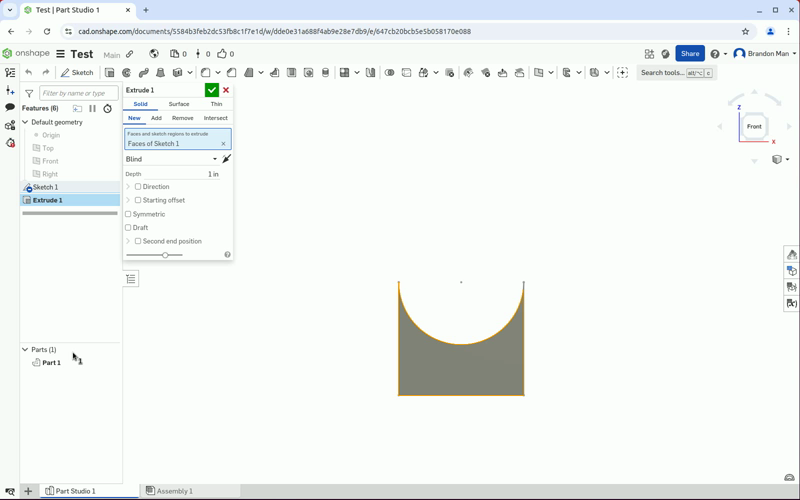
mouse_move(143, 106)
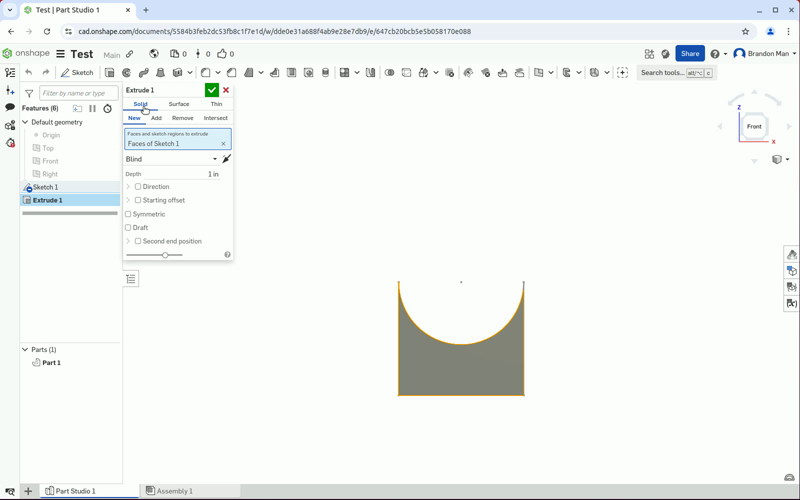
click(143, 106)
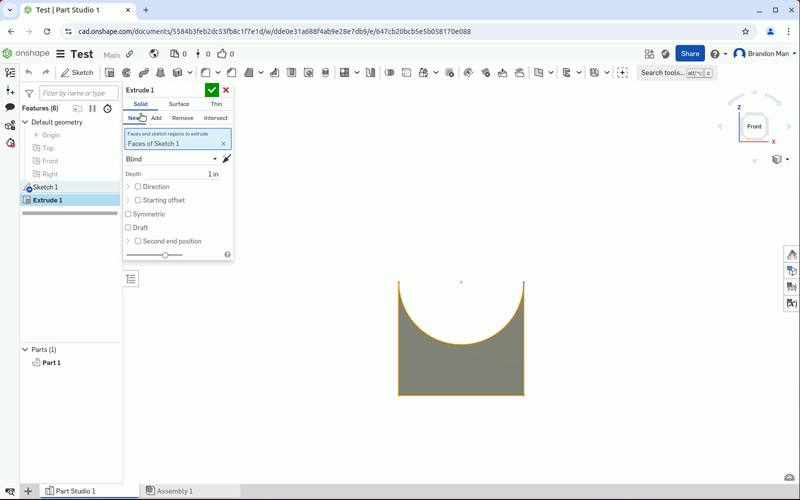
mouse_move(137, 120)
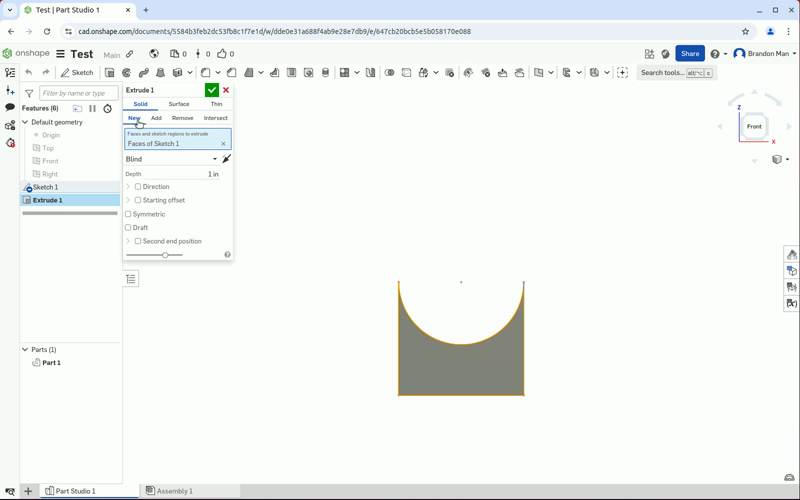
click(137, 120)
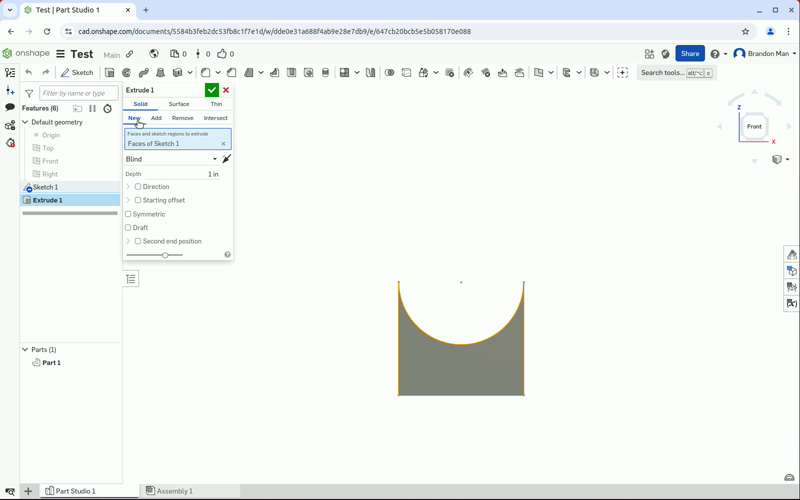
key(tab, 4)
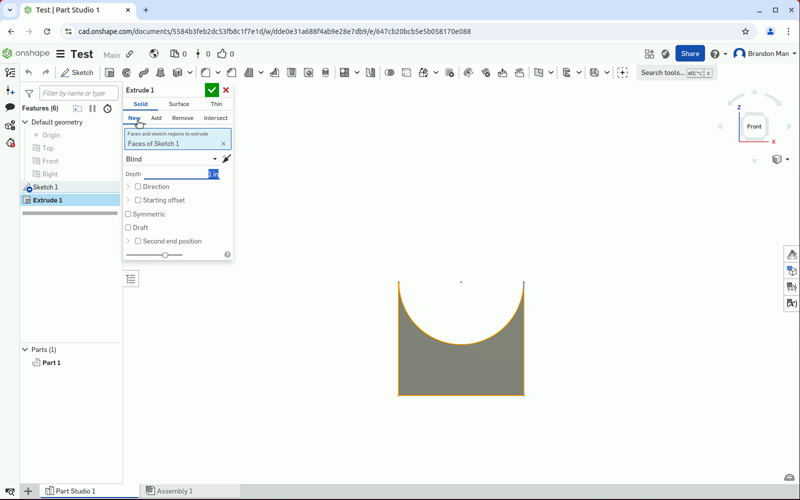
text(-6.499)
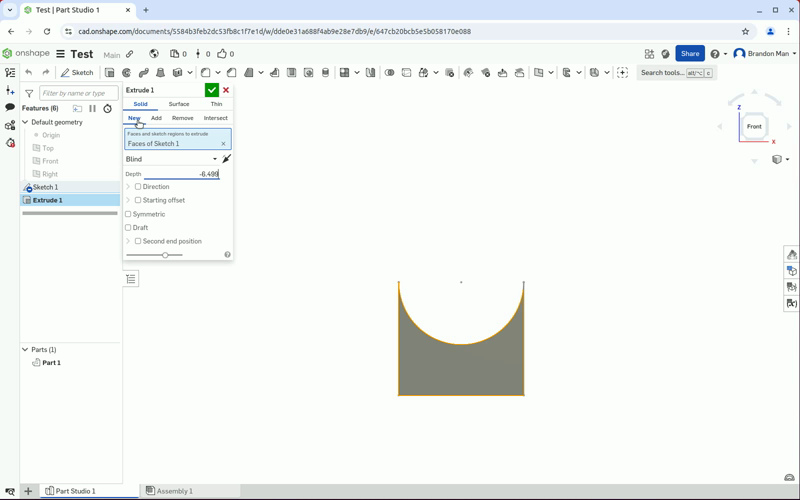
key(enter)
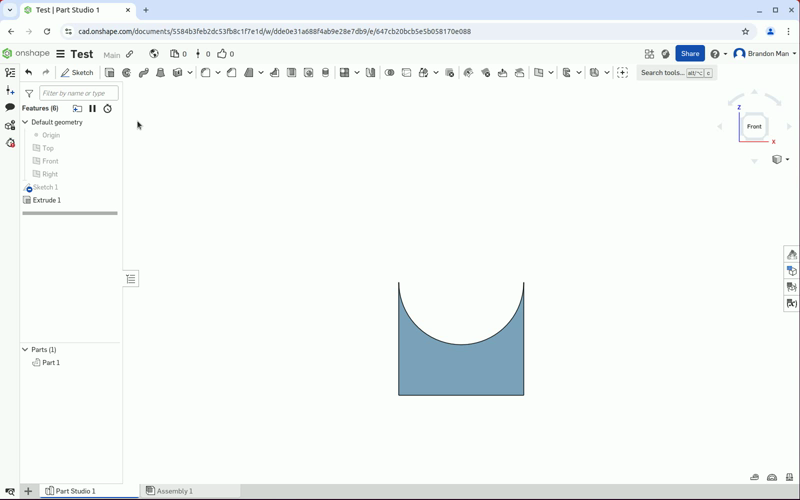
key(shift+h)
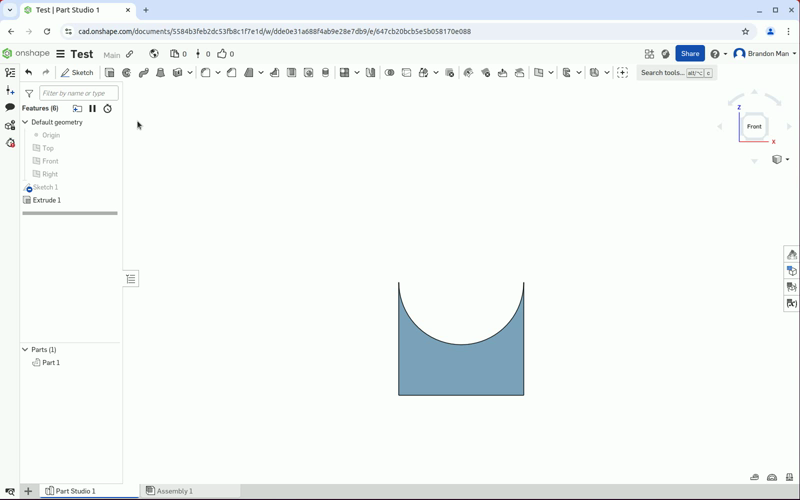
key(shift+h)
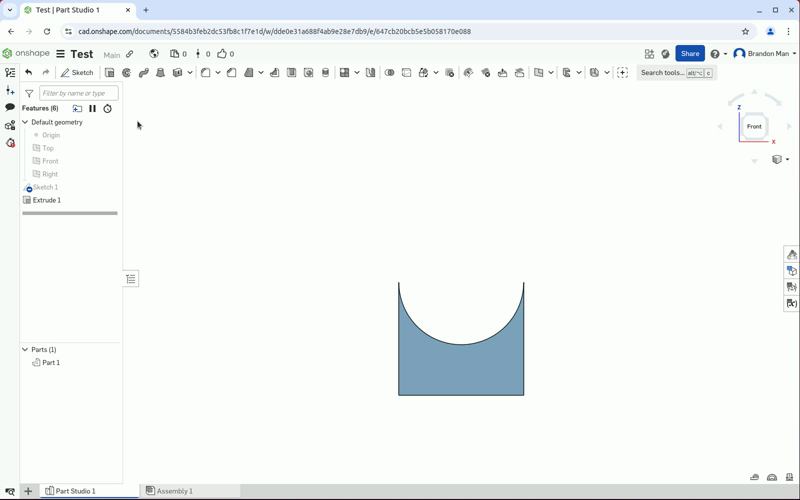
mouse_move(73, 189)
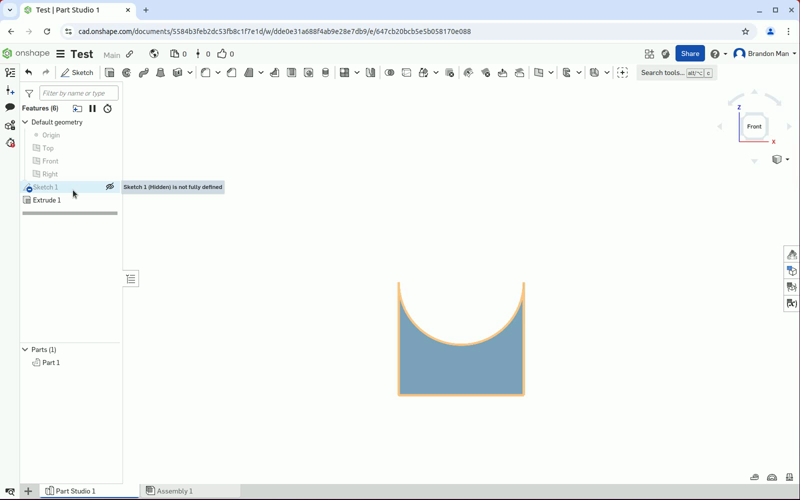
click(73, 189)
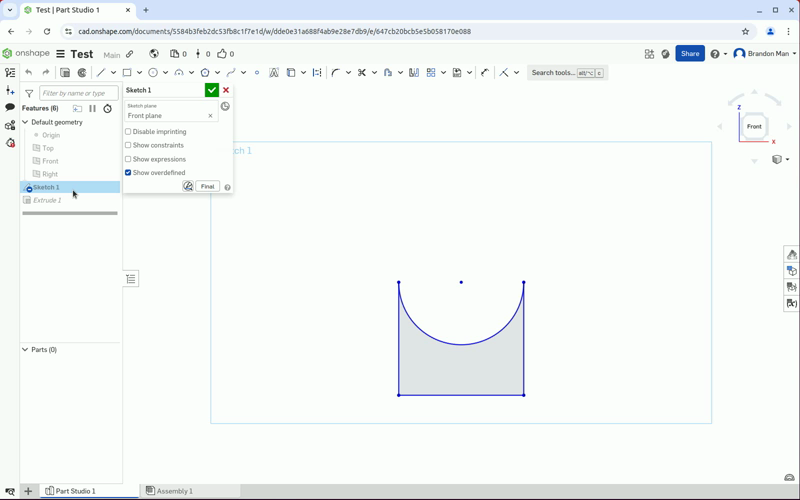
mouse_move(229, 92)
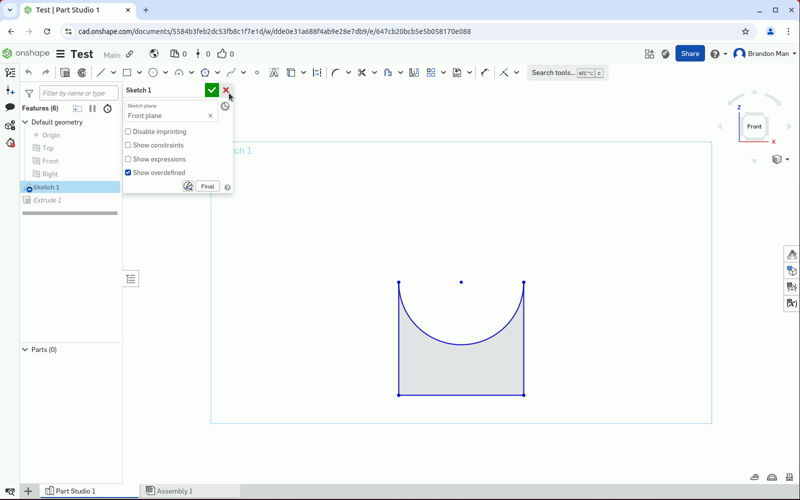
click(229, 92)
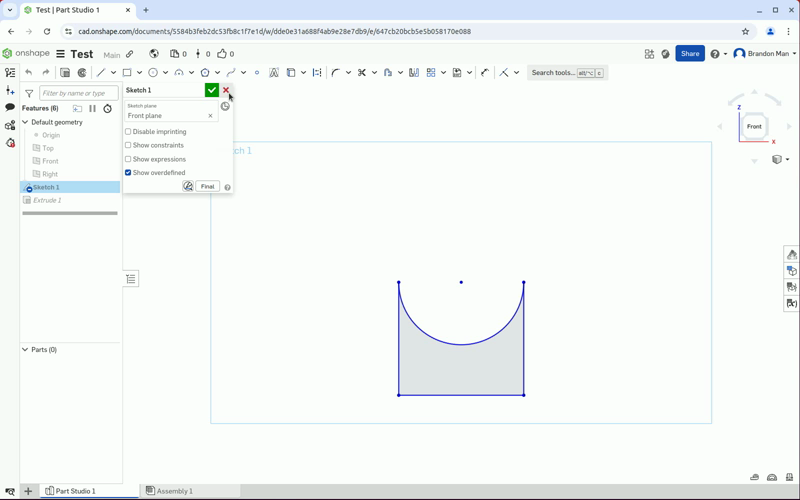
key(shift+s)
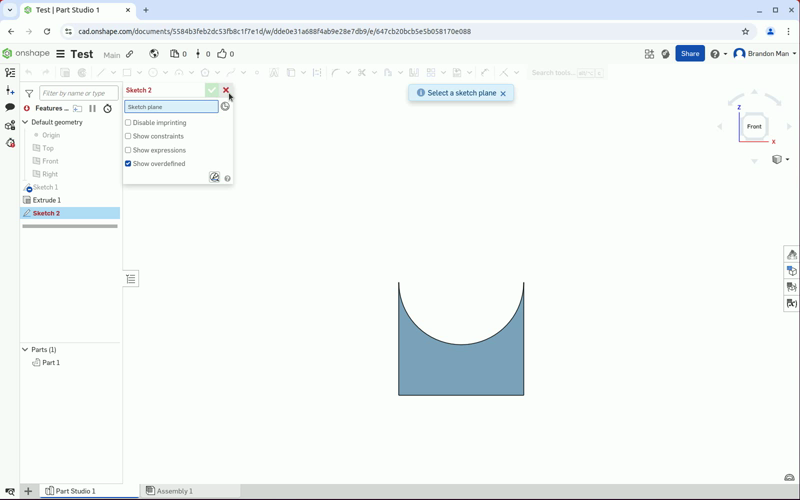
mouse_move(73, 163)
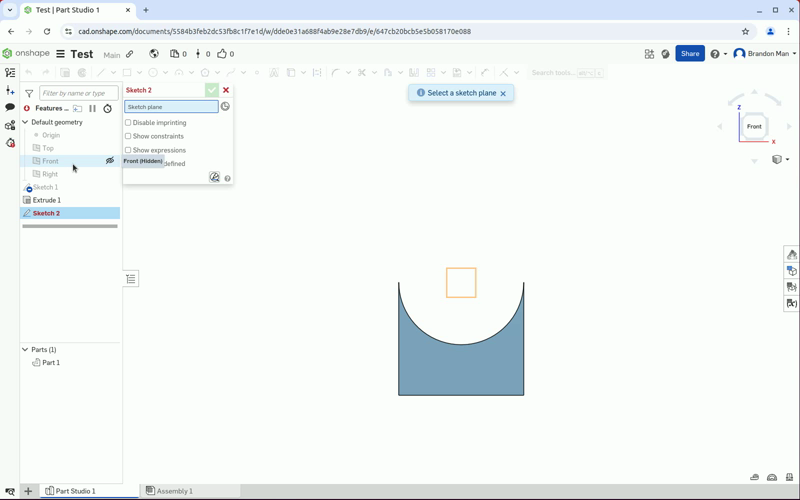
click(73, 163)
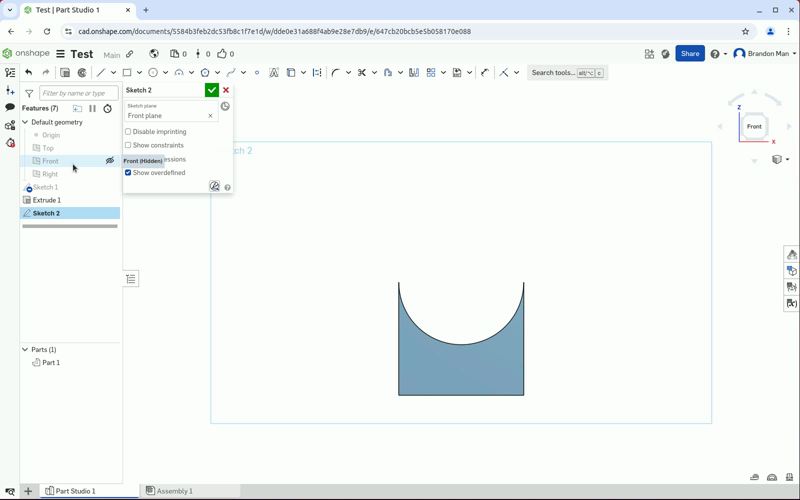
mouse_move(73, 352)
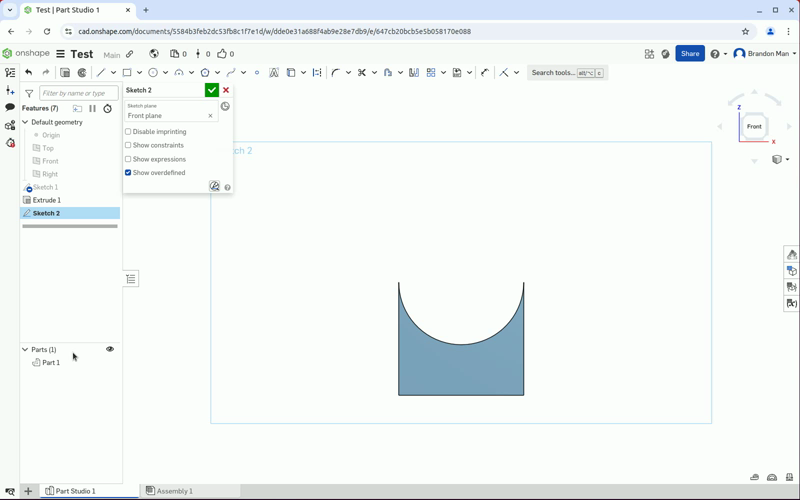
key(y)
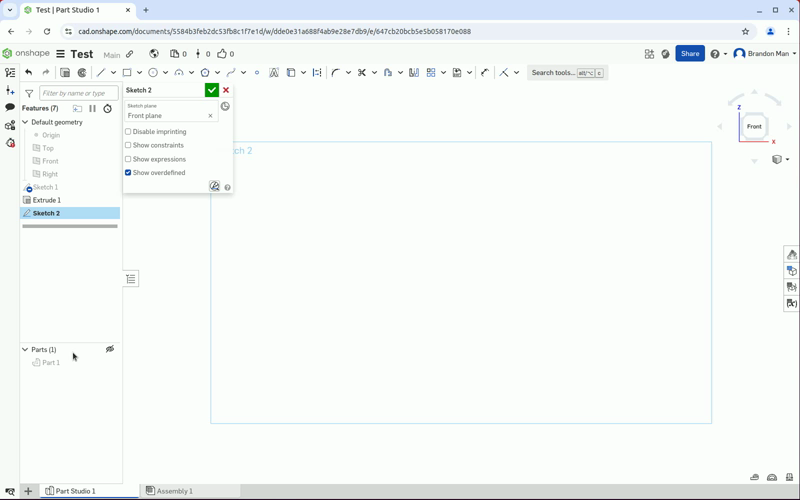
key(c)
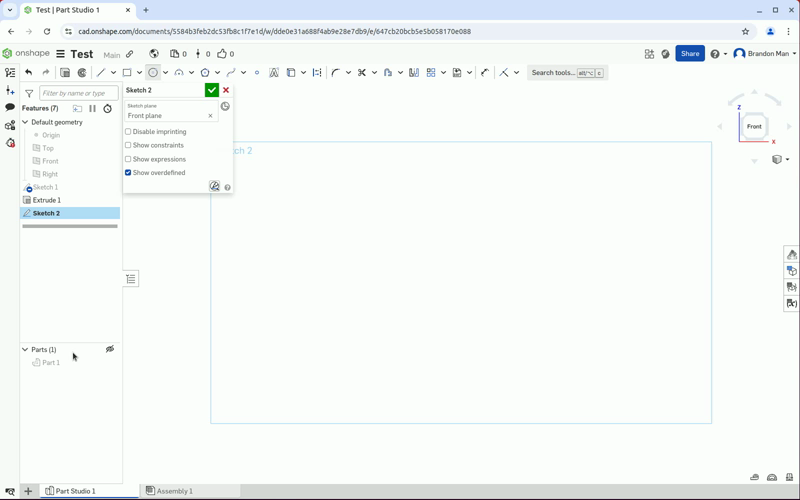
key_down(shift)
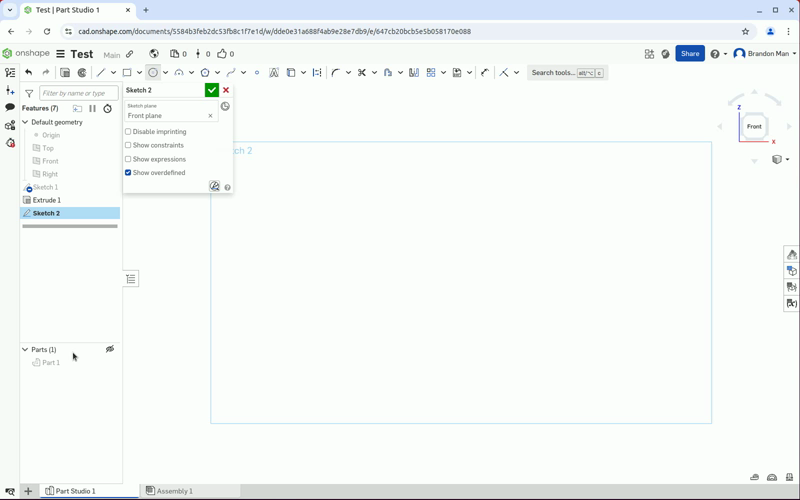
mouse_move(461, 282)
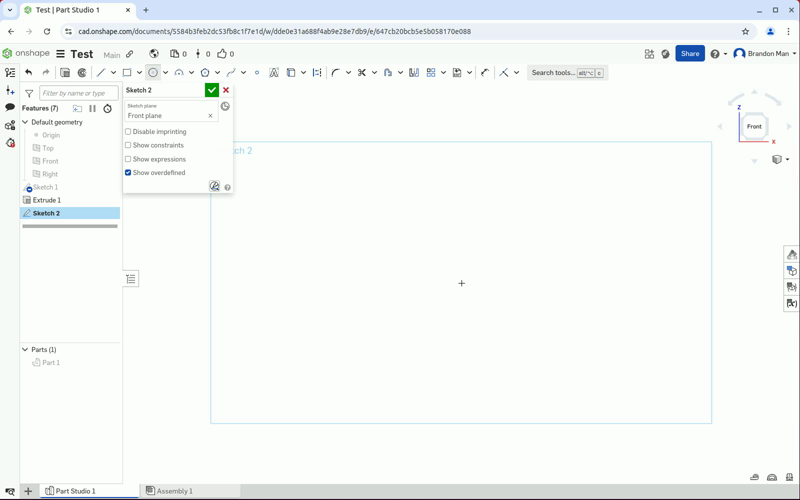
click(461, 282)
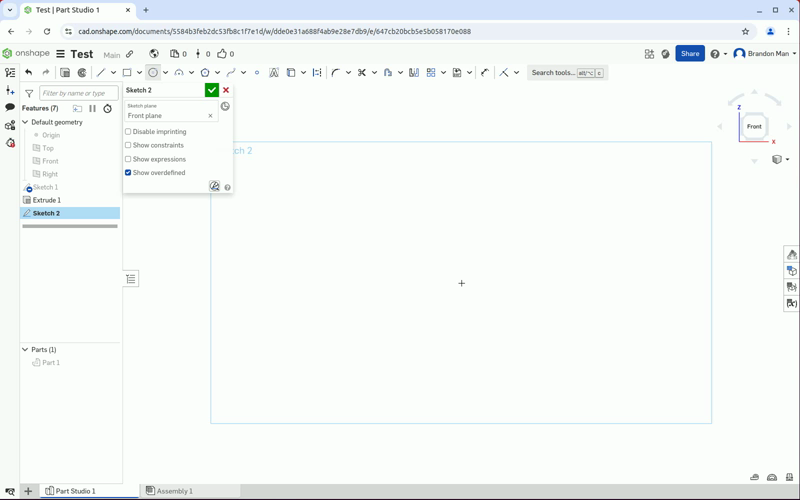
key_up(shift)
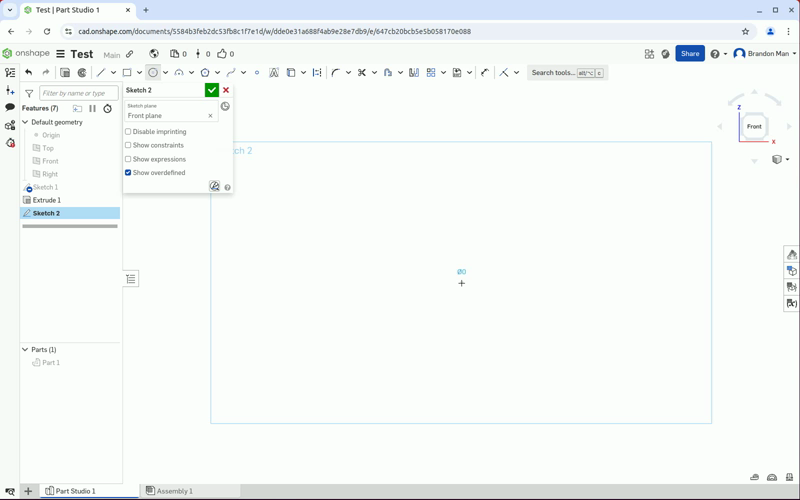
mouse_move(525, 282)
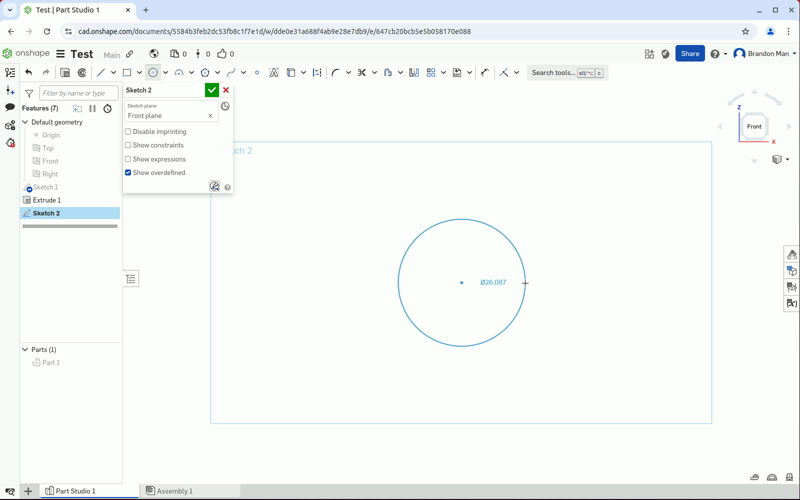
click(525, 282)
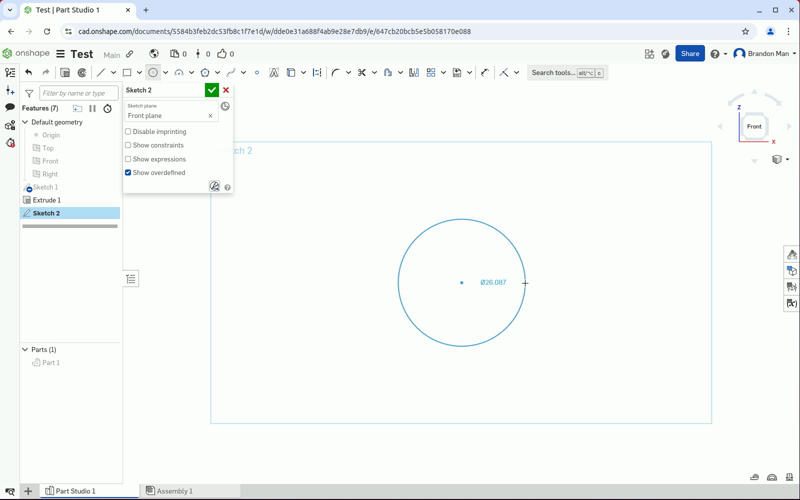
key(esc)
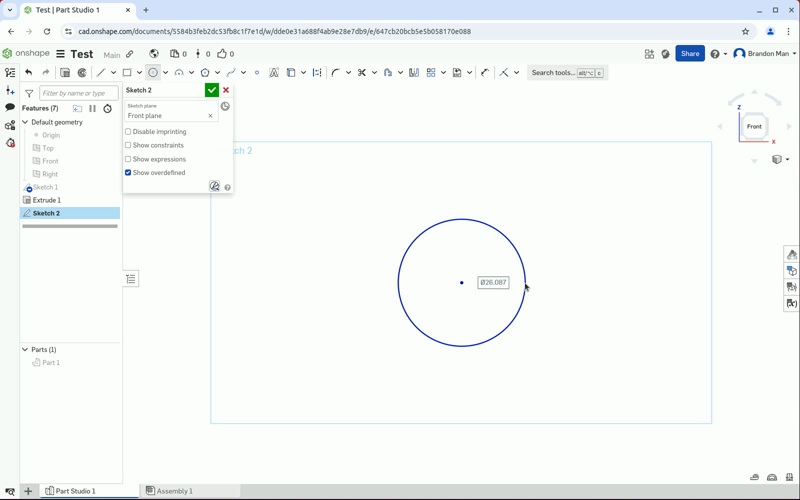
key(c)
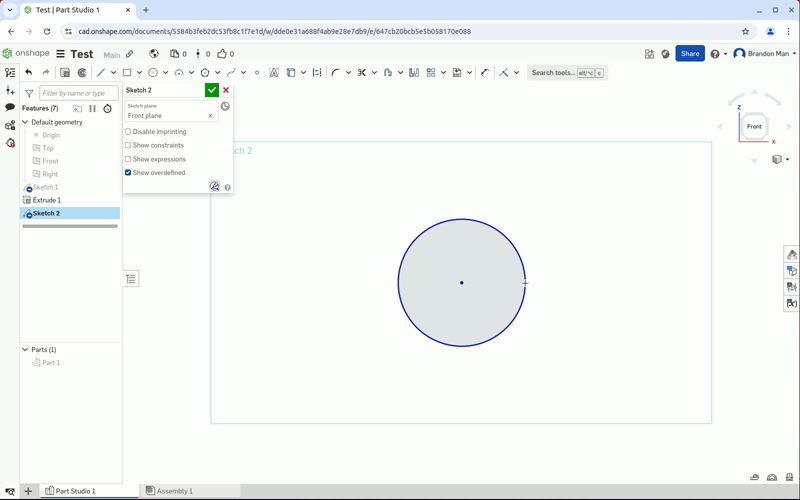
key_down(shift)
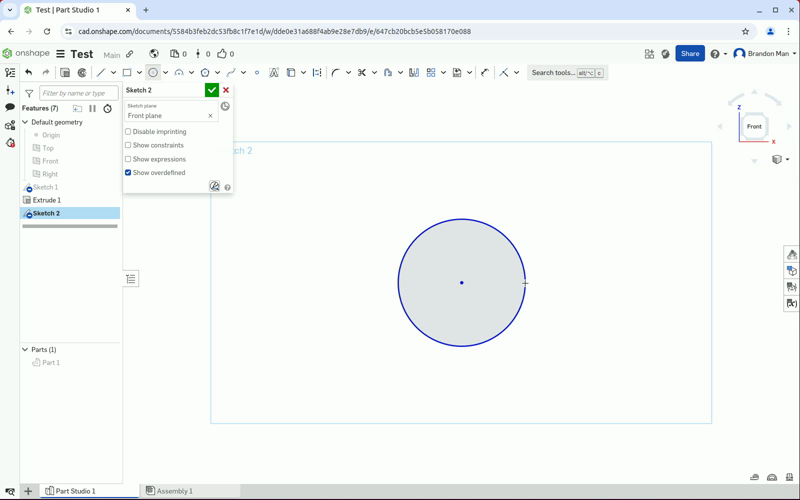
mouse_move(461, 282)
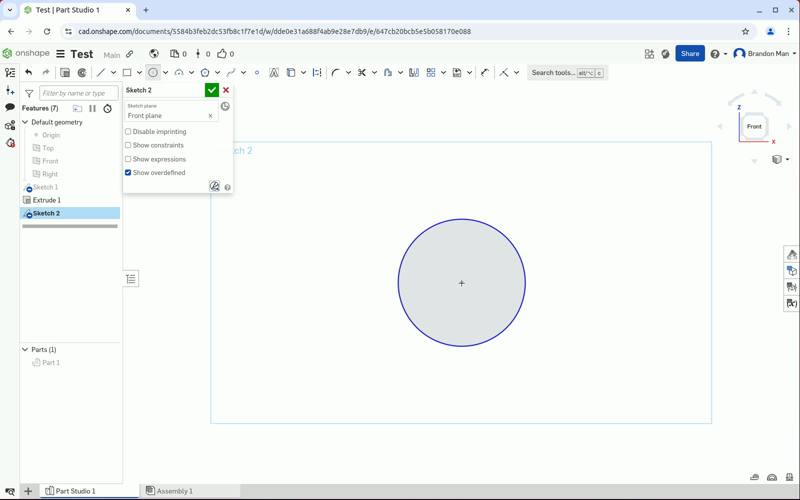
click(461, 282)
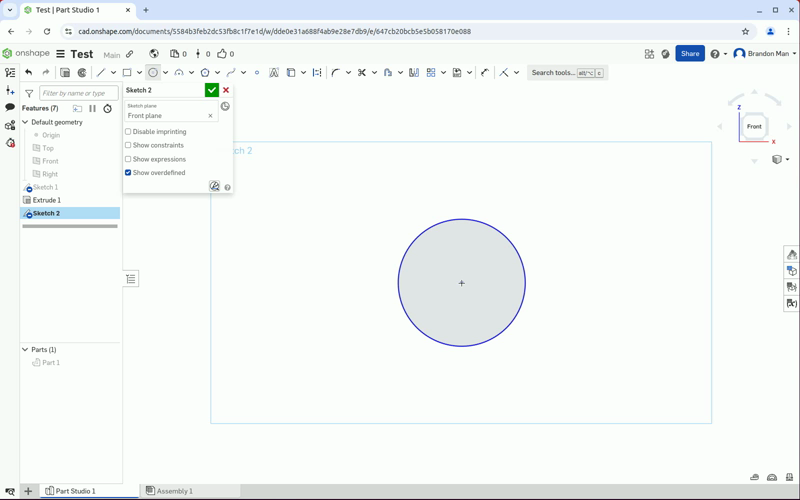
key_up(shift)
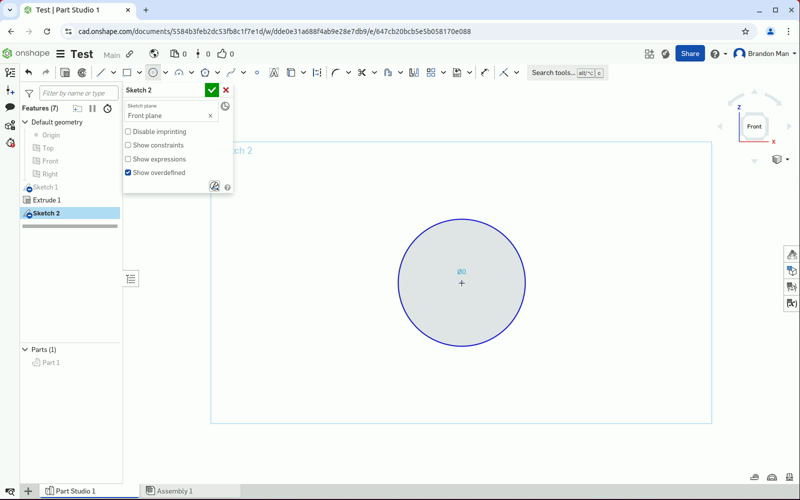
mouse_move(495, 282)
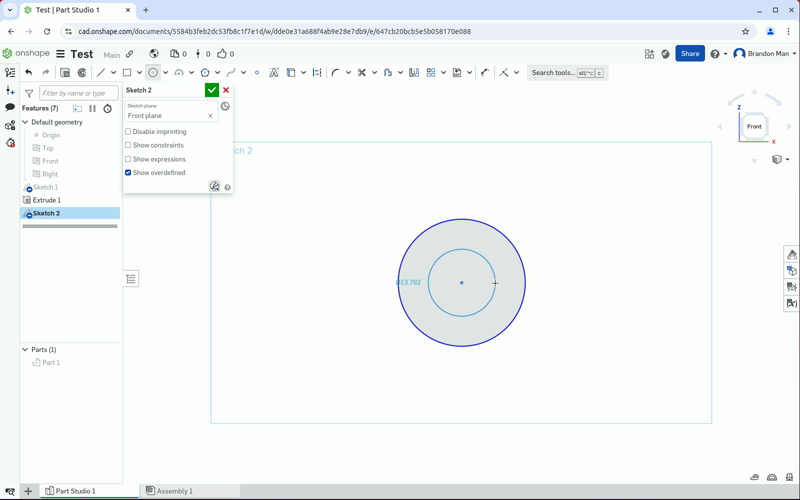
click(495, 282)
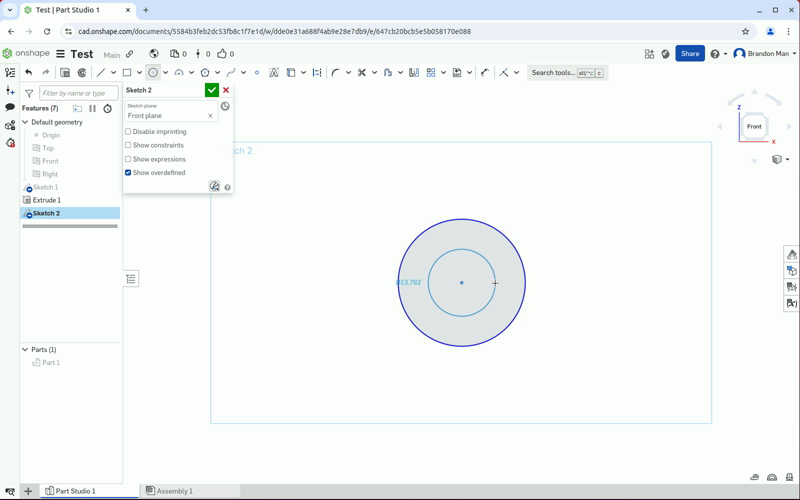
key(esc)
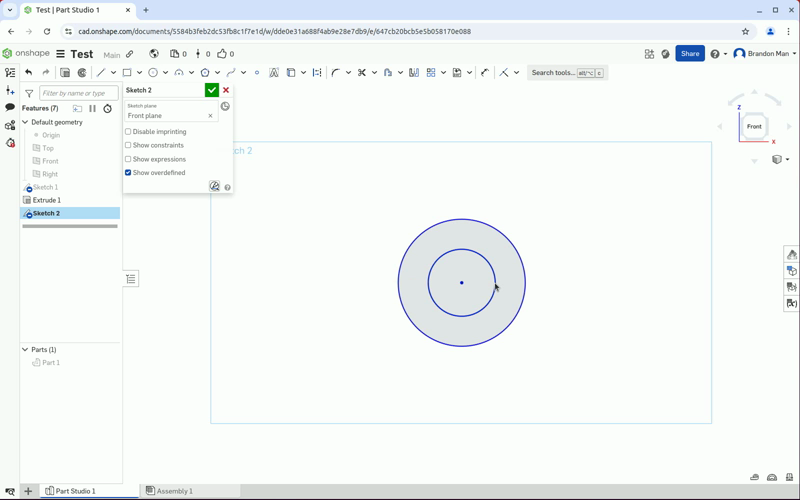
mouse_move(420, 293)
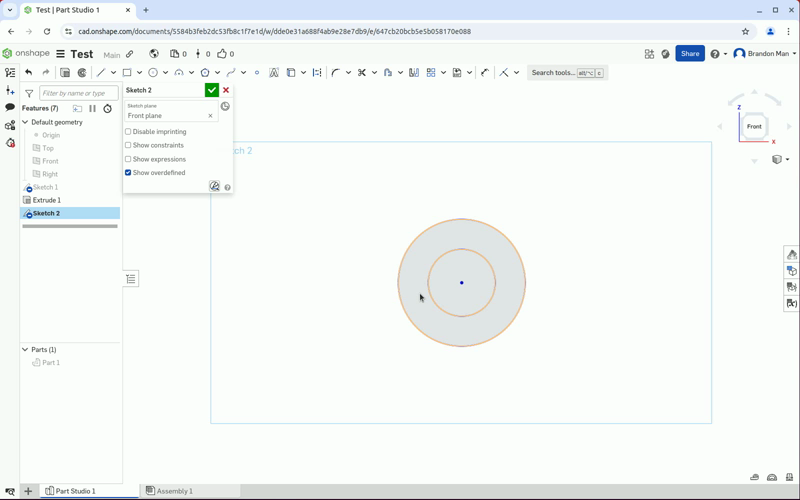
click(420, 293)
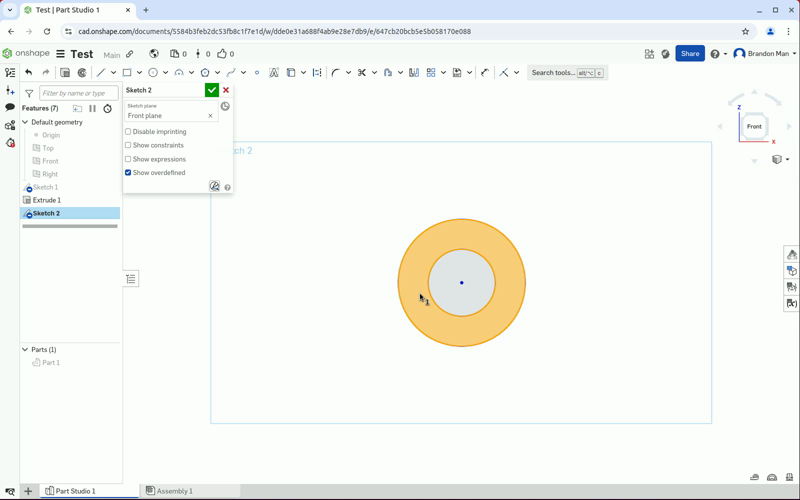
mouse_move(73, 352)
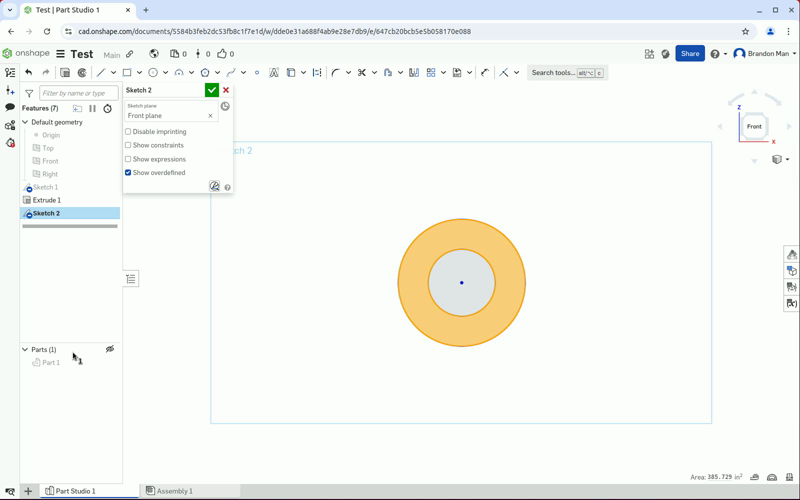
key(shift+y)
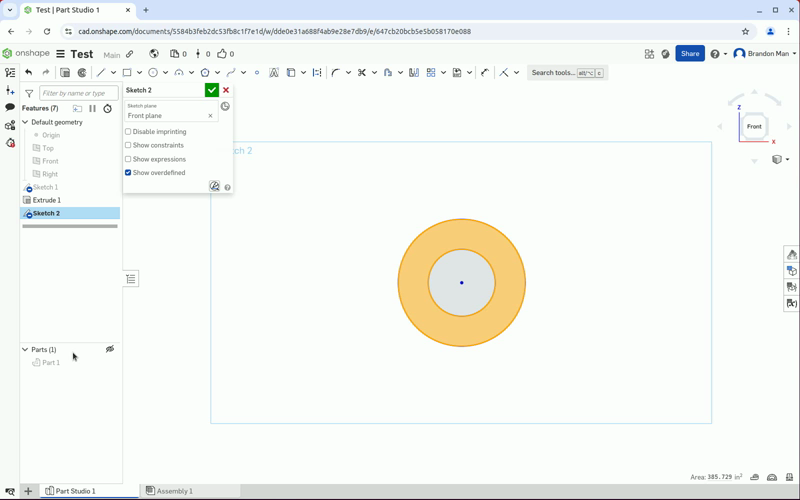
key(shift+e)
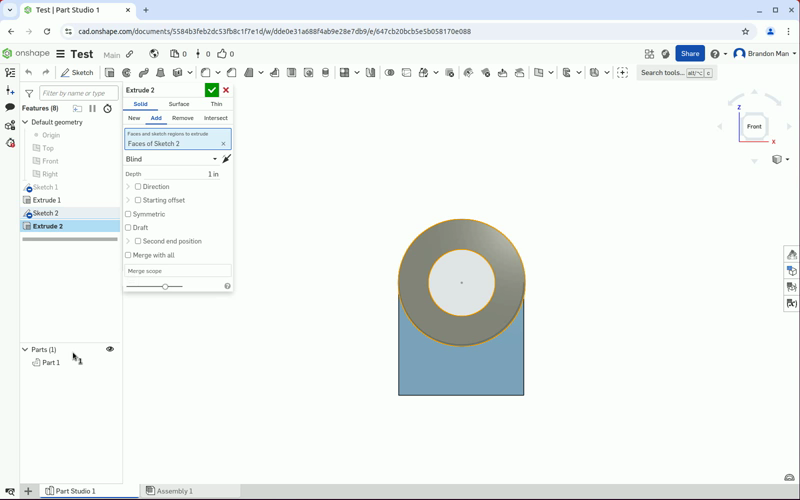
mouse_move(143, 106)
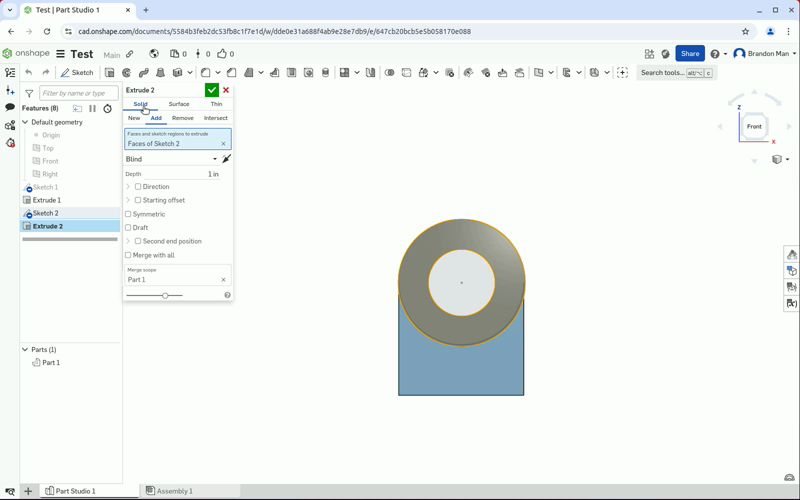
click(143, 106)
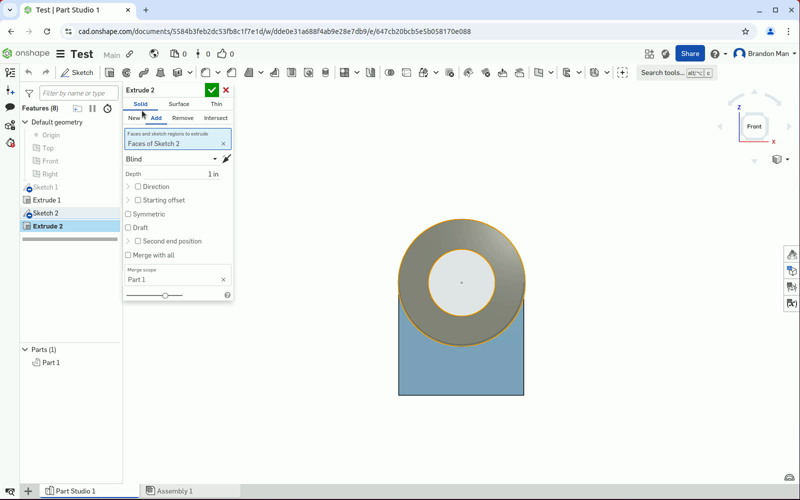
mouse_move(137, 120)
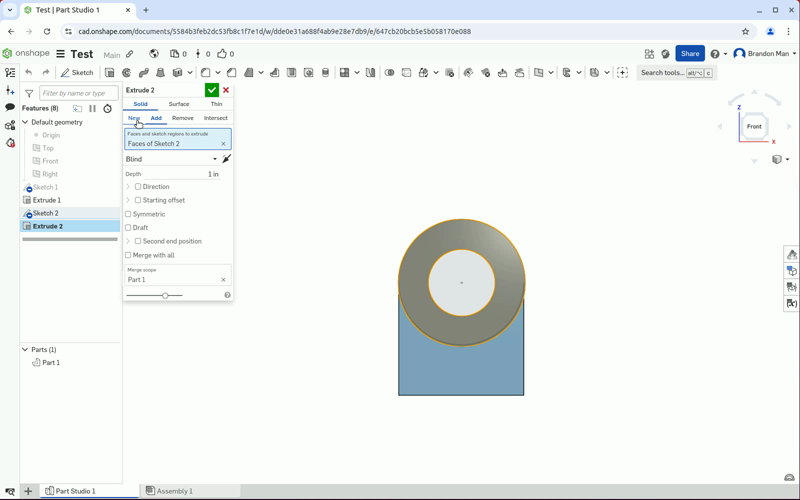
click(137, 120)
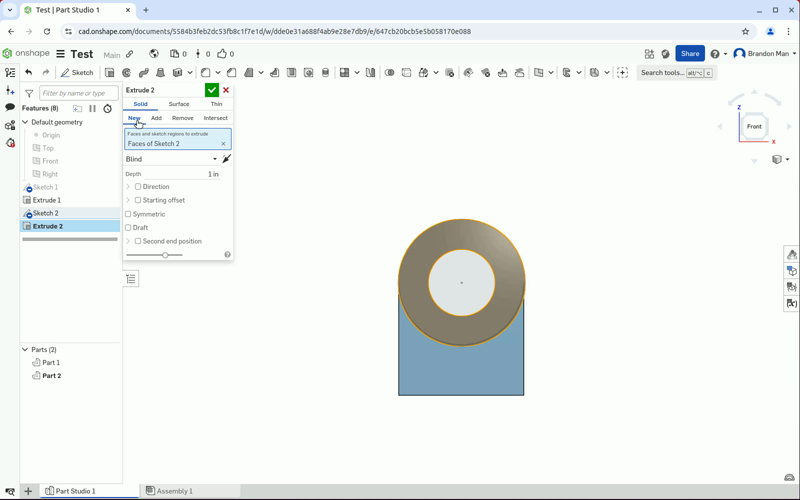
key(tab, 4)
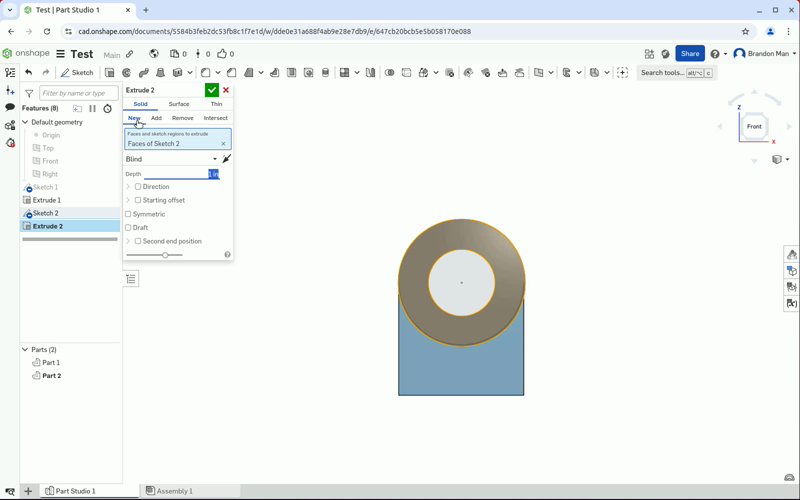
text(-6.499)
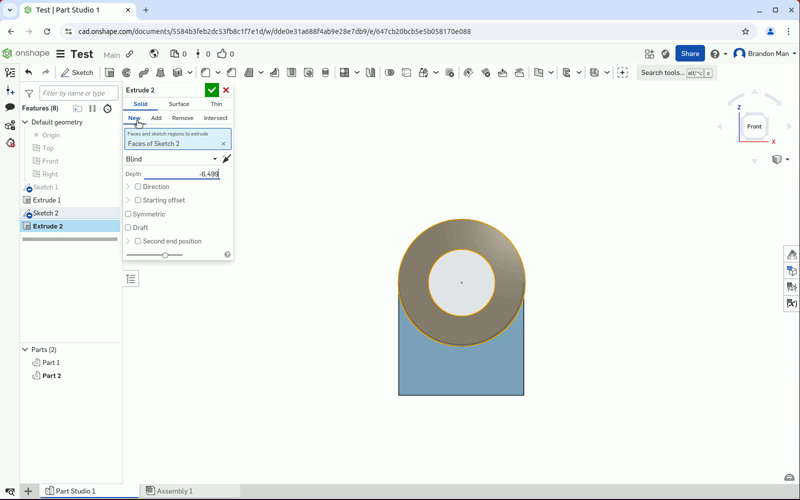
key(enter)
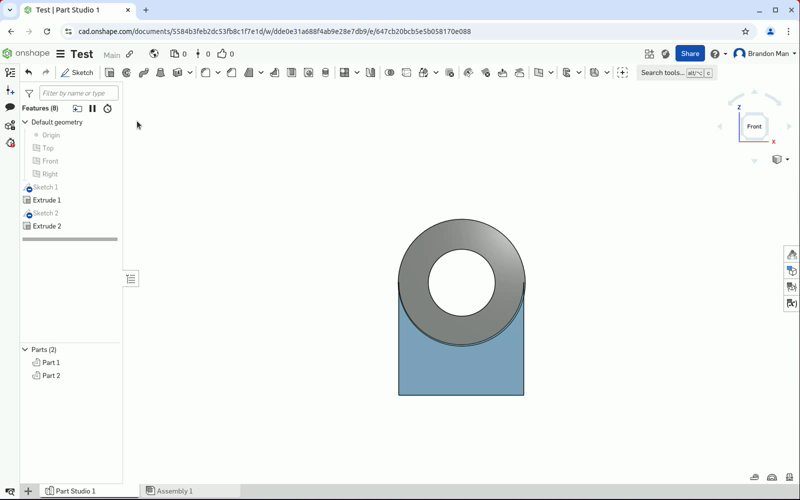
key(shift+h)
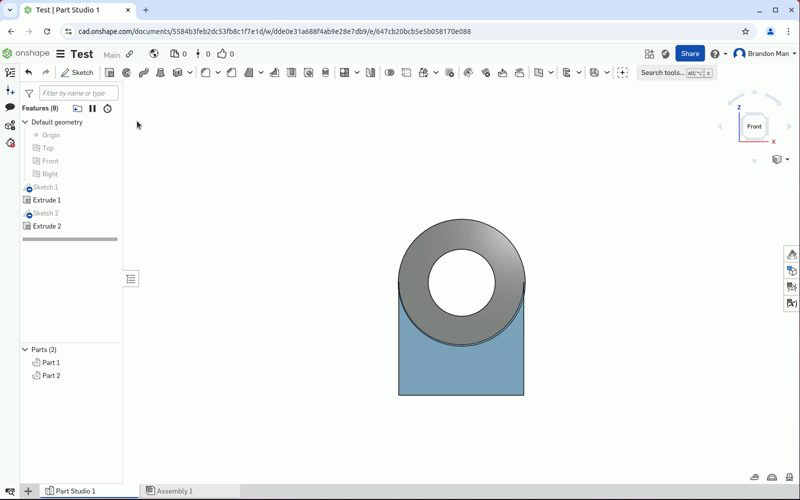
key(shift+h)
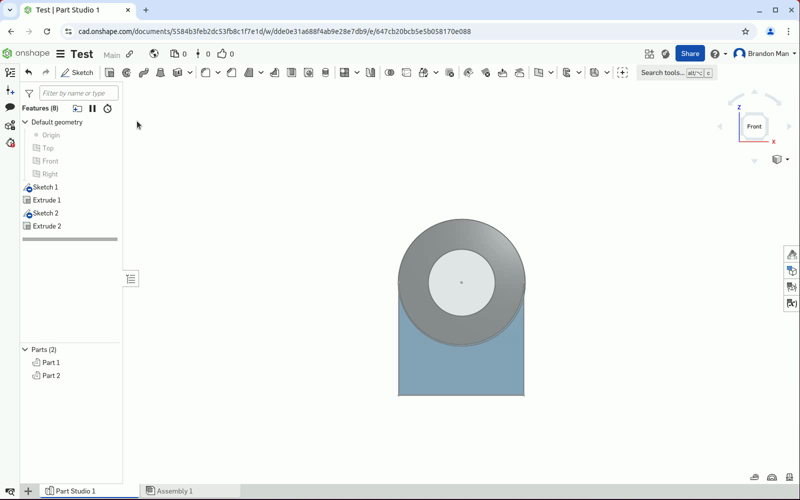
key(shift+7)
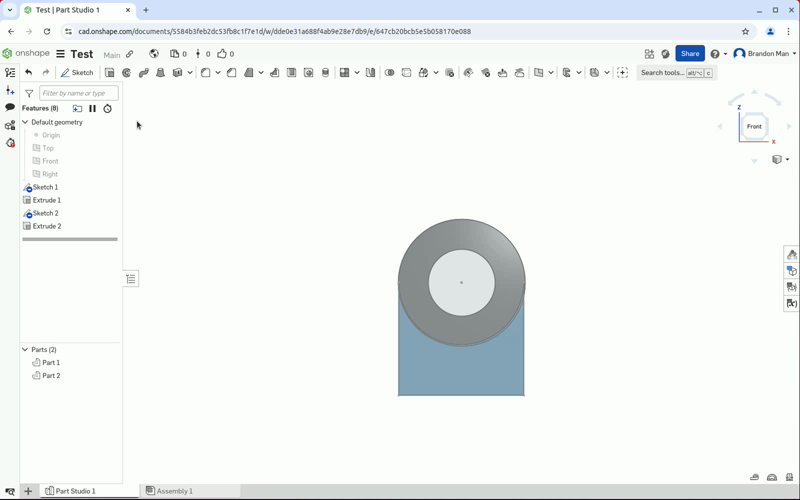
key(left, 2)
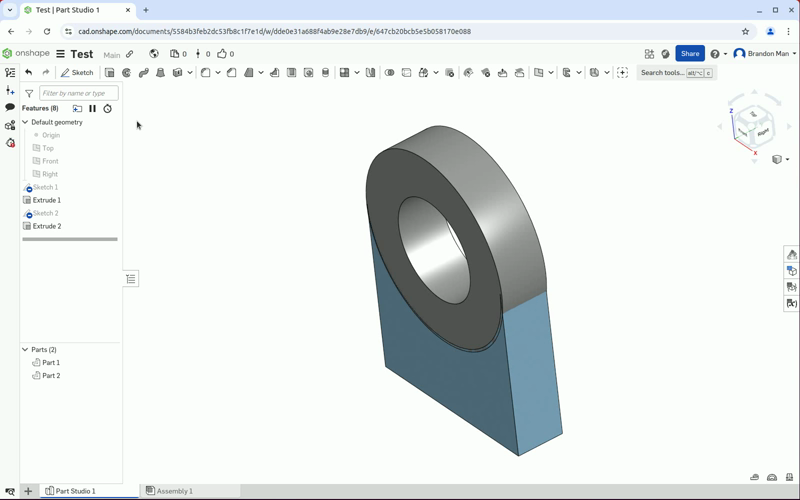
key(down, 2)
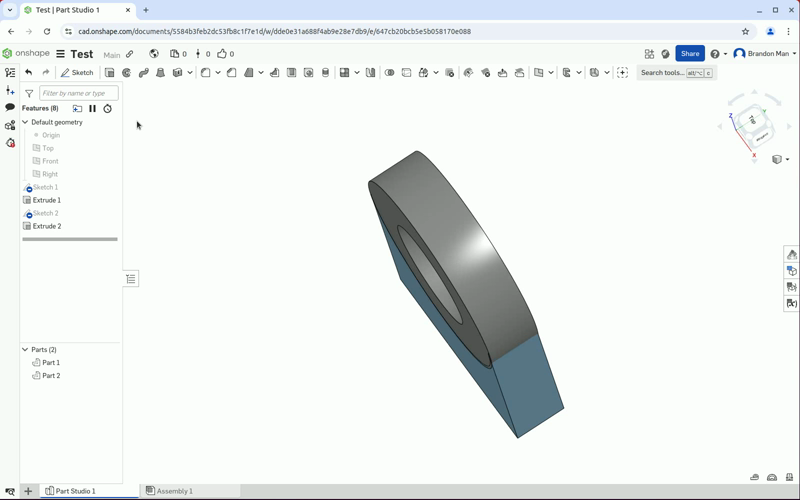
key(up, 2)
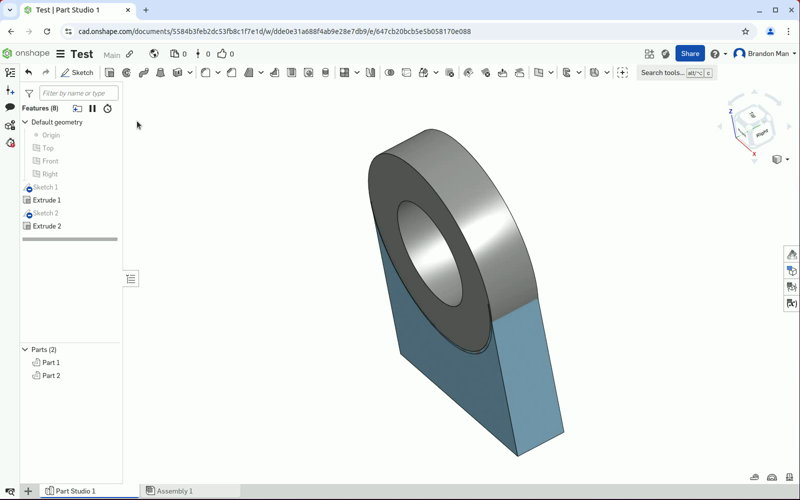
key(right, 2)
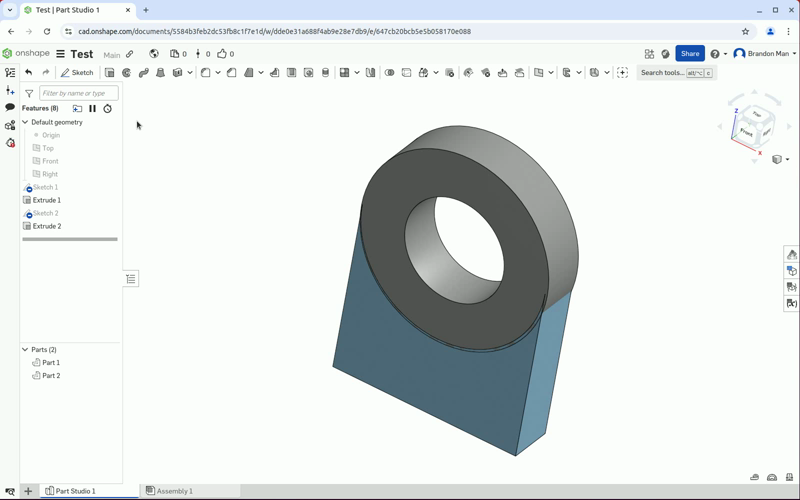
mouse_move(73, 189)
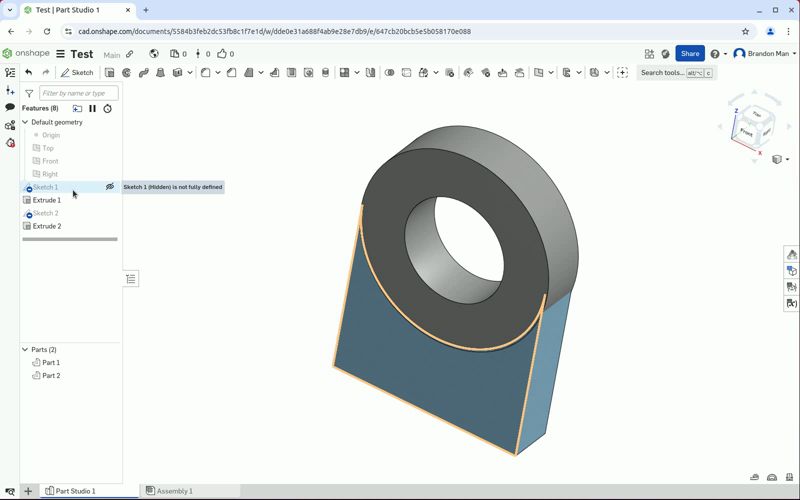
click(73, 189)